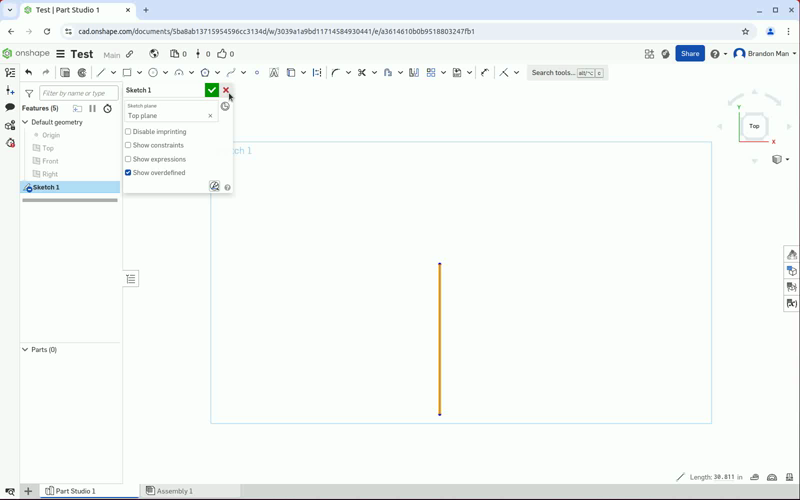
key(shift+h)
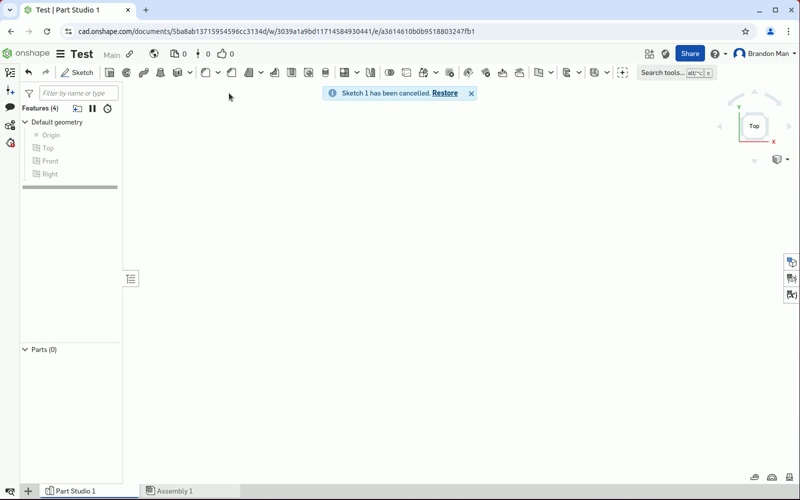
mouse_move(73, 352)
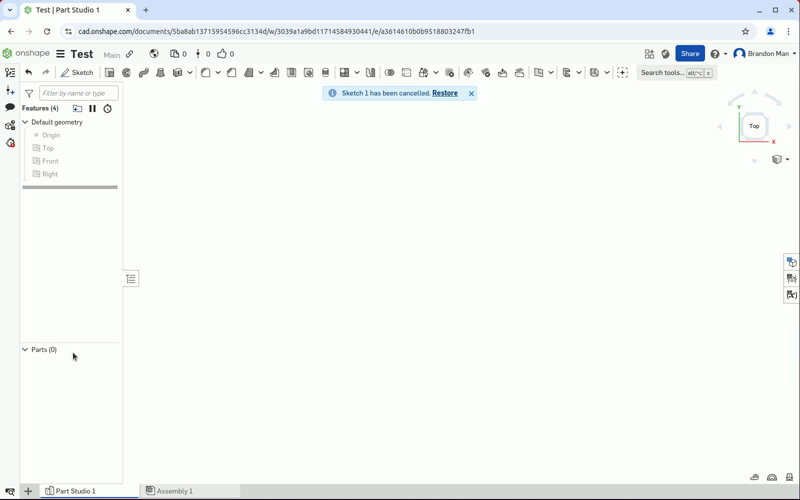
key(y)
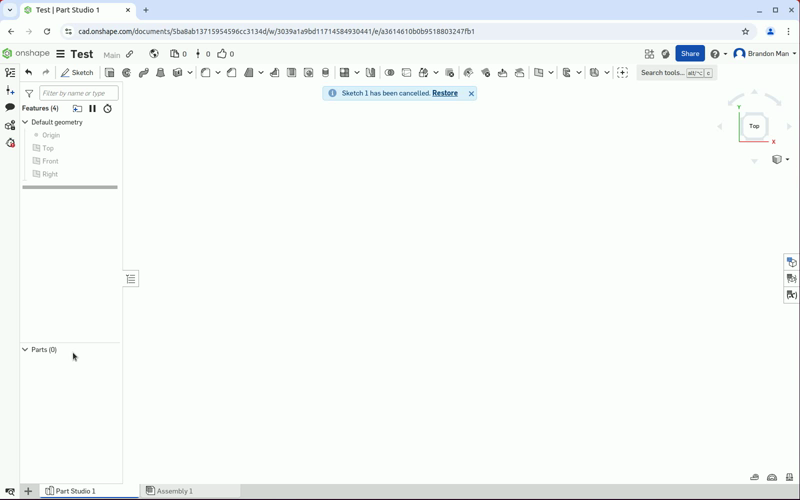
key(shift+p)
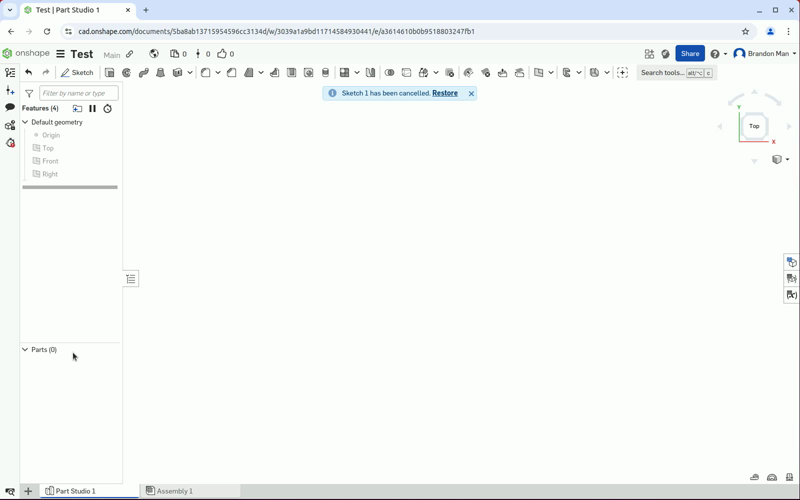
key(space)
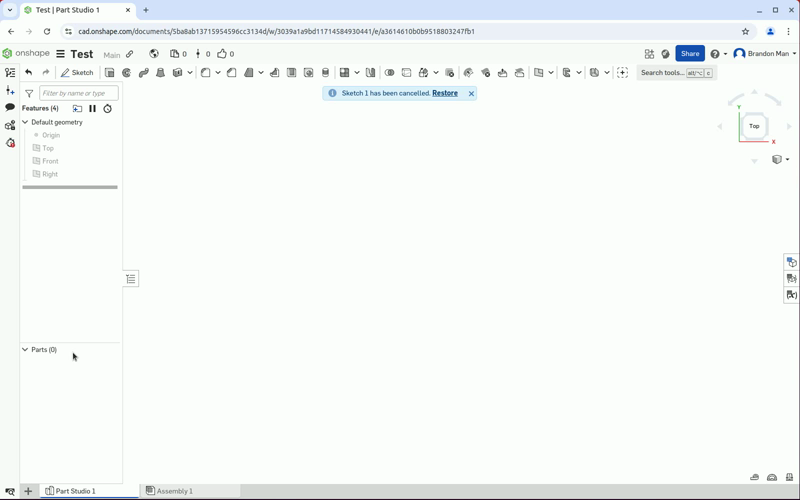
key_down(shift)
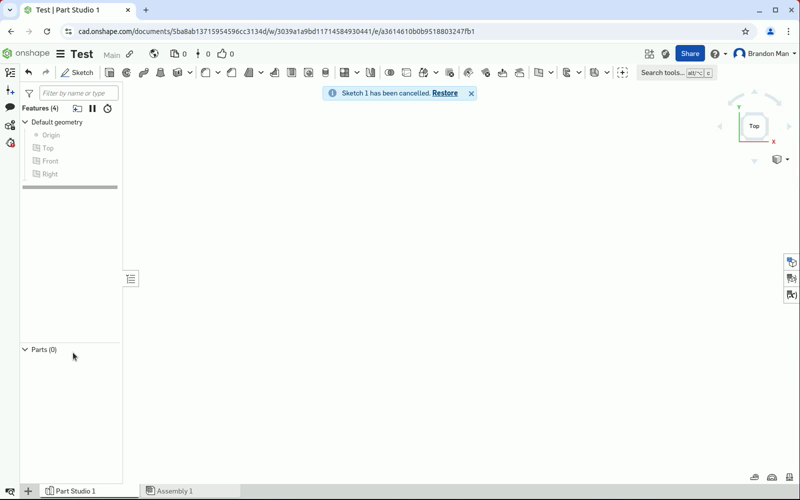
key(up)
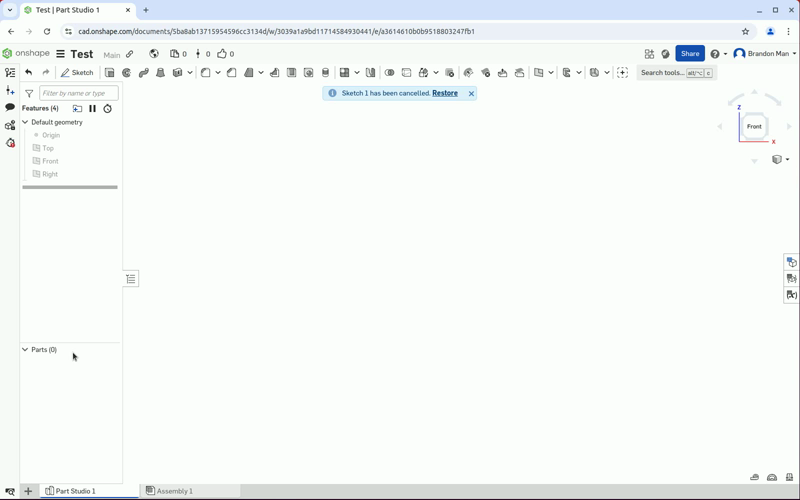
key_up(shift)
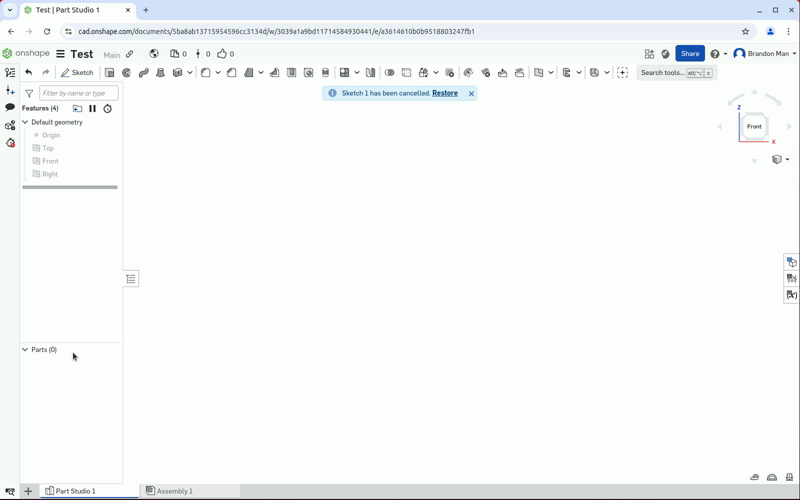
mouse_move(73, 352)
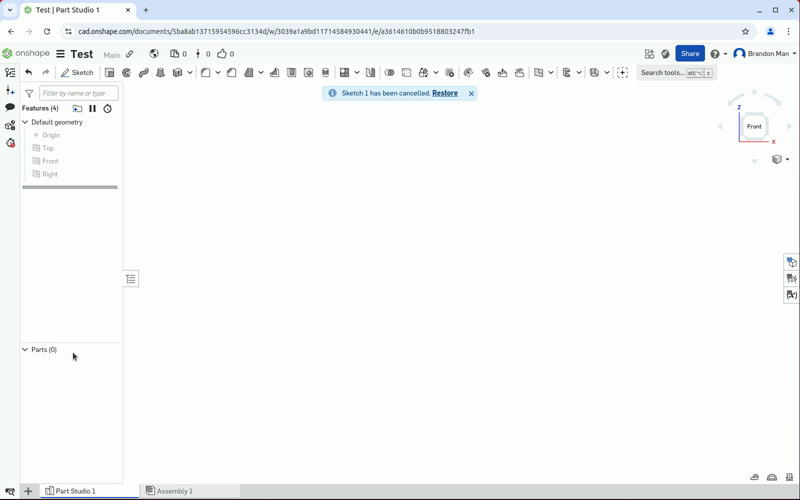
key(shift+y)
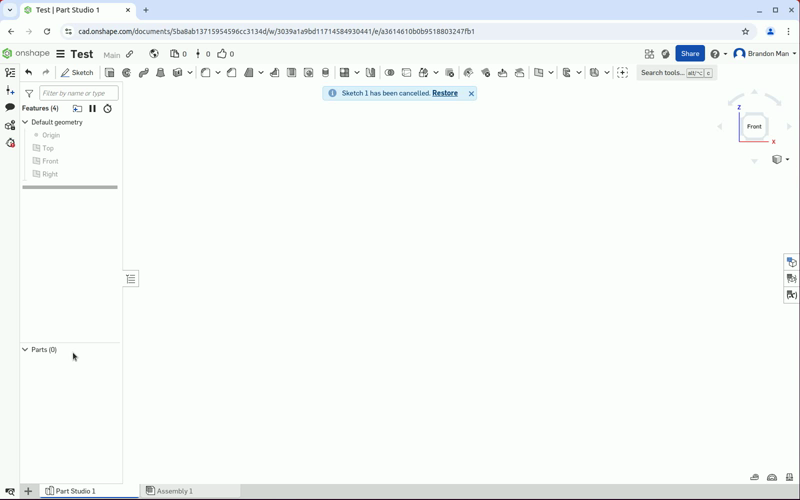
key(shift+s)
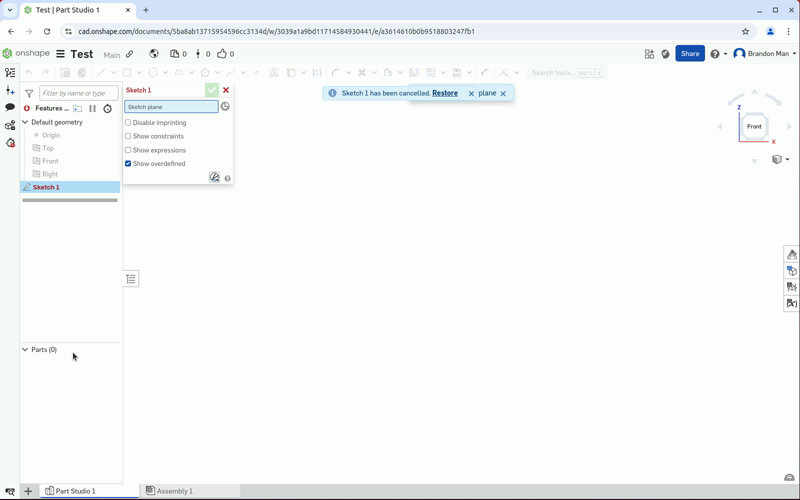
mouse_move(73, 163)
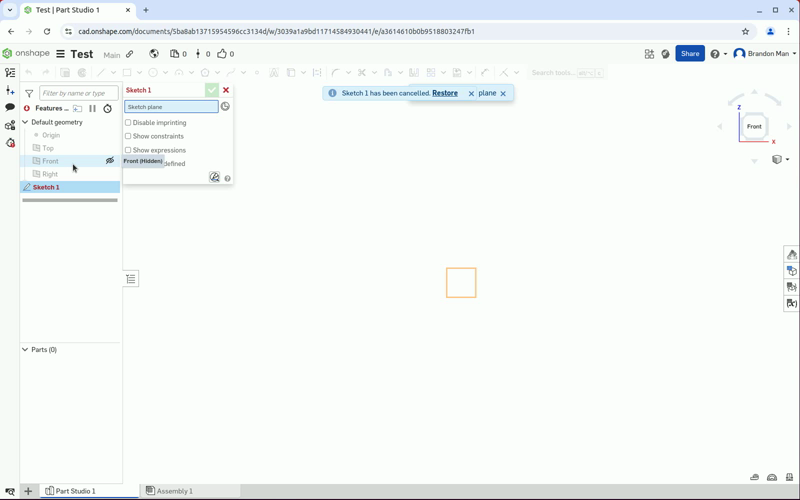
click(73, 163)
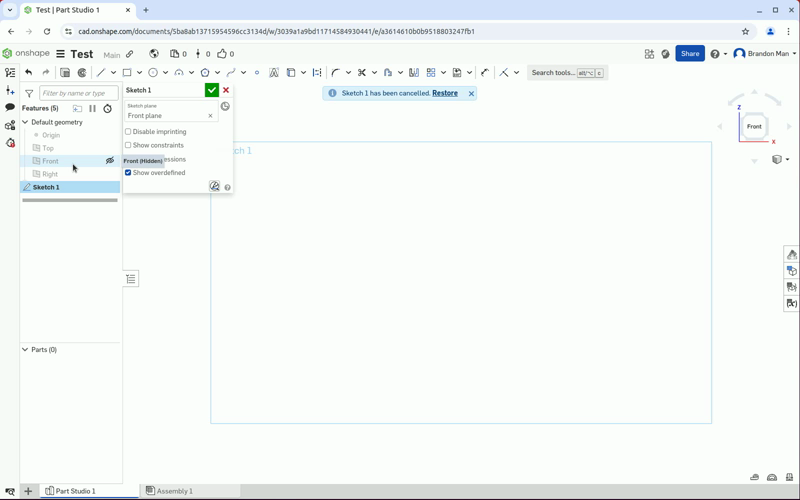
mouse_move(73, 352)
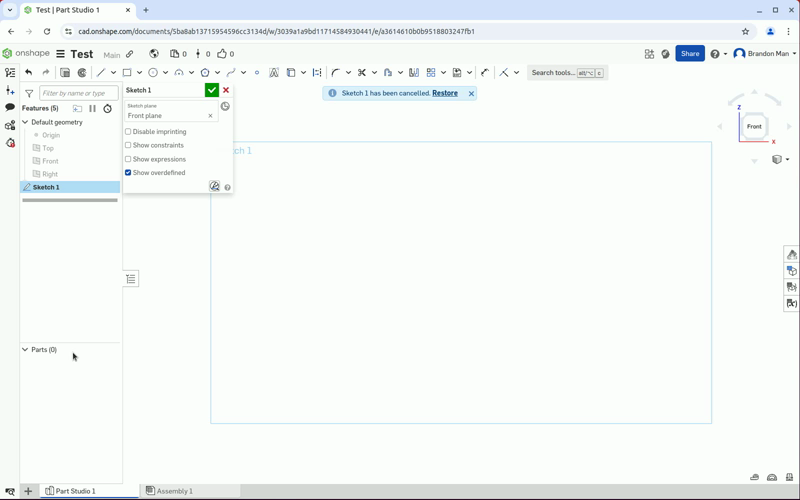
key(y)
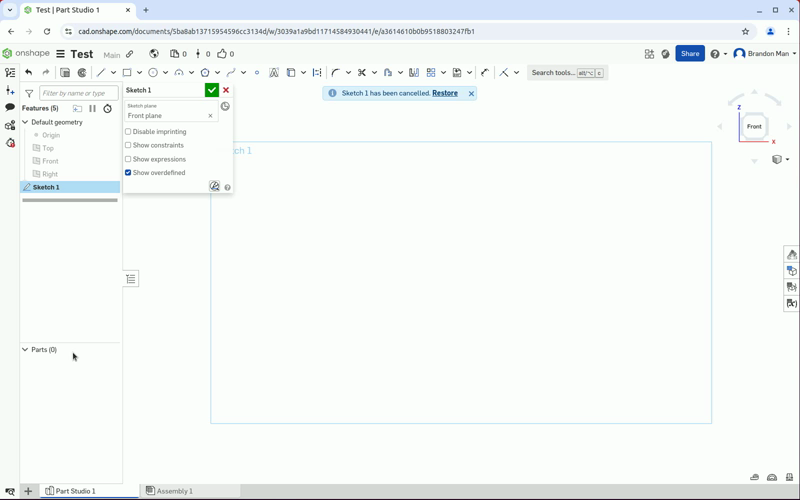
key(l)
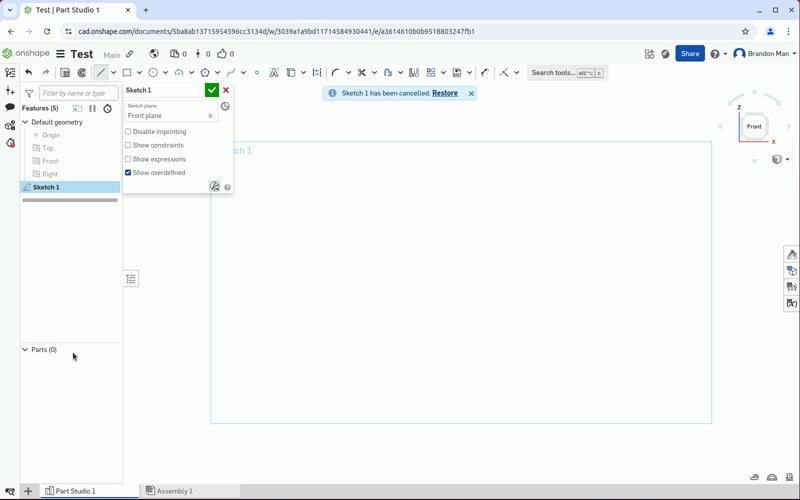
key_down(shift)
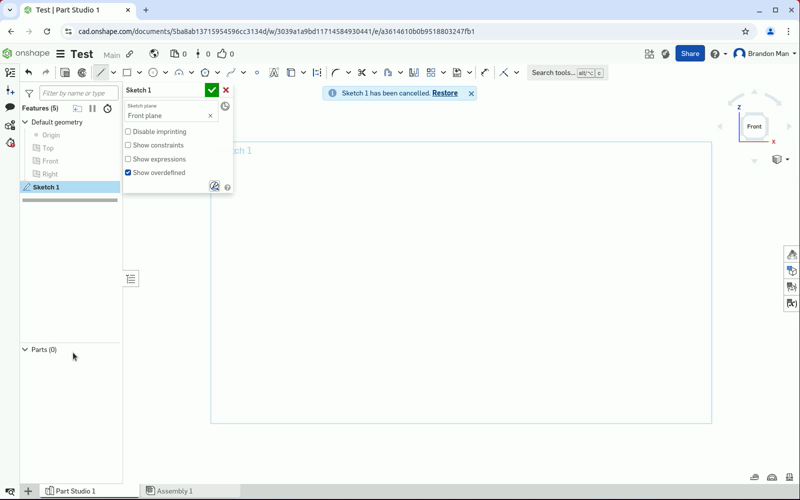
mouse_move(348, 282)
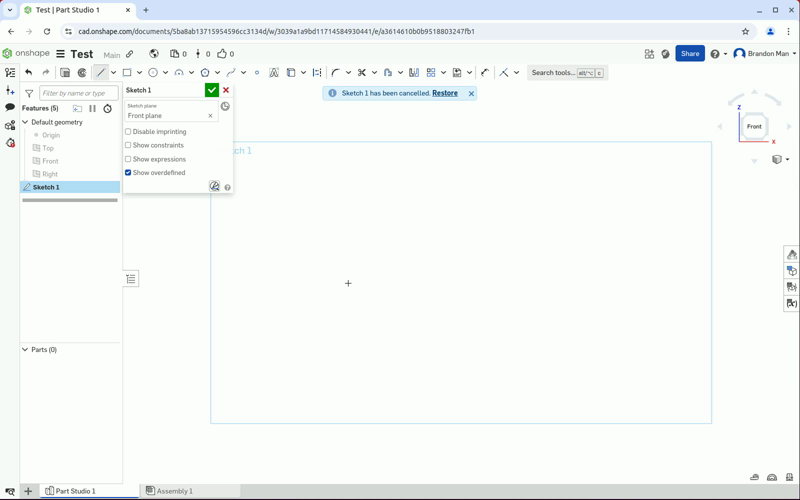
click(348, 282)
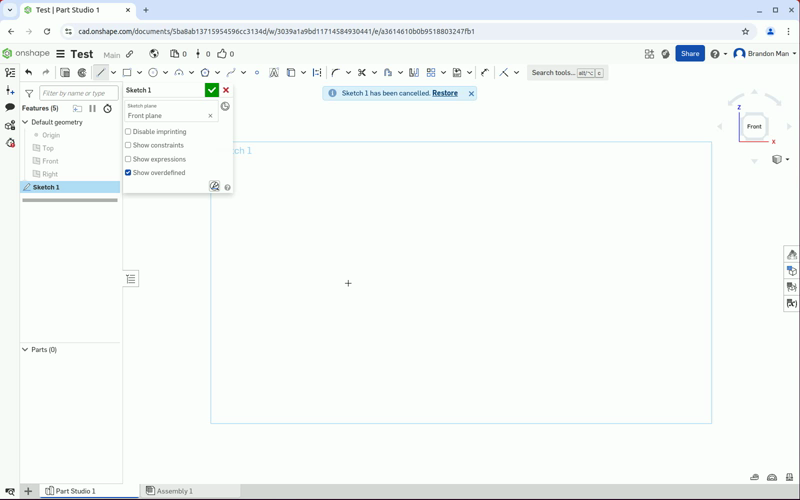
key_up(shift)
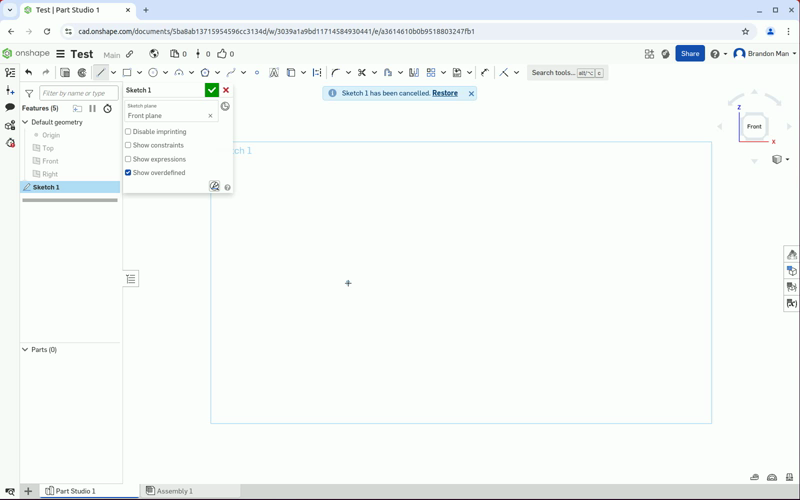
key_down(shift)
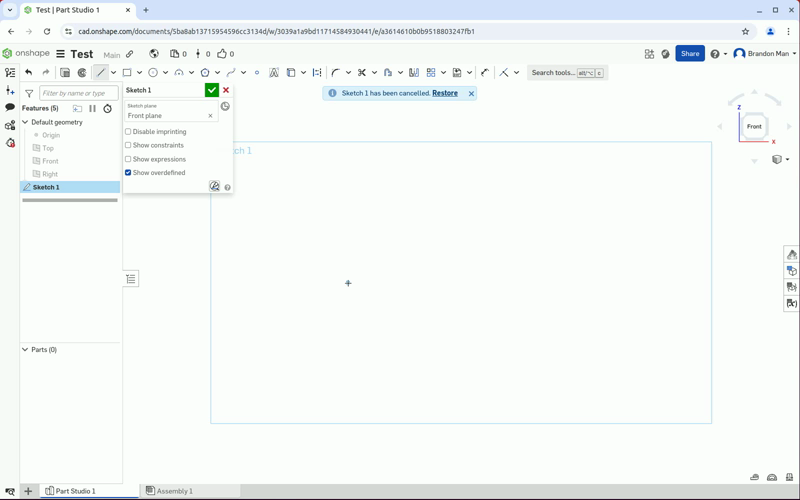
mouse_move(460, 282)
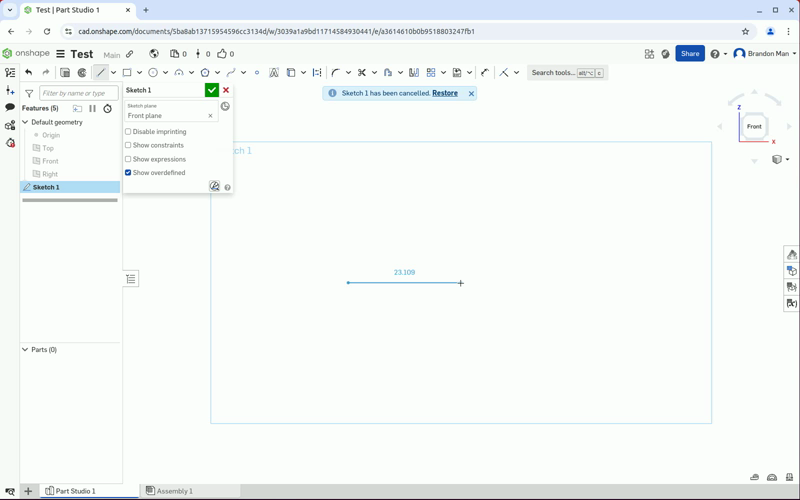
click(460, 282)
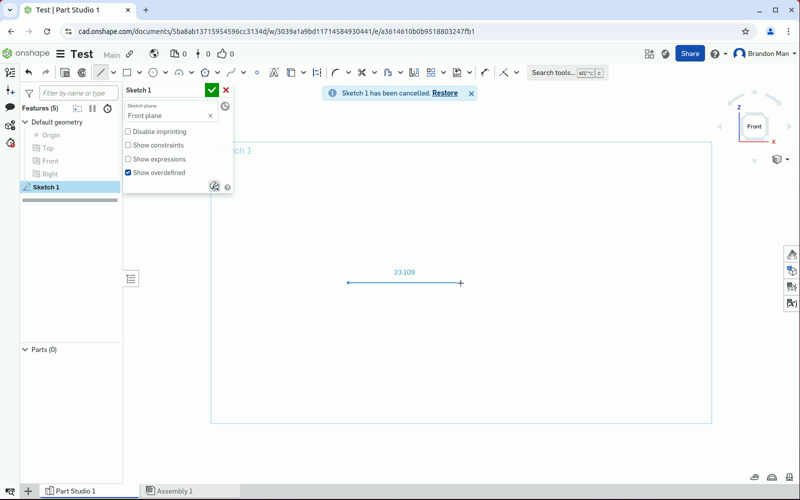
key_up(shift)
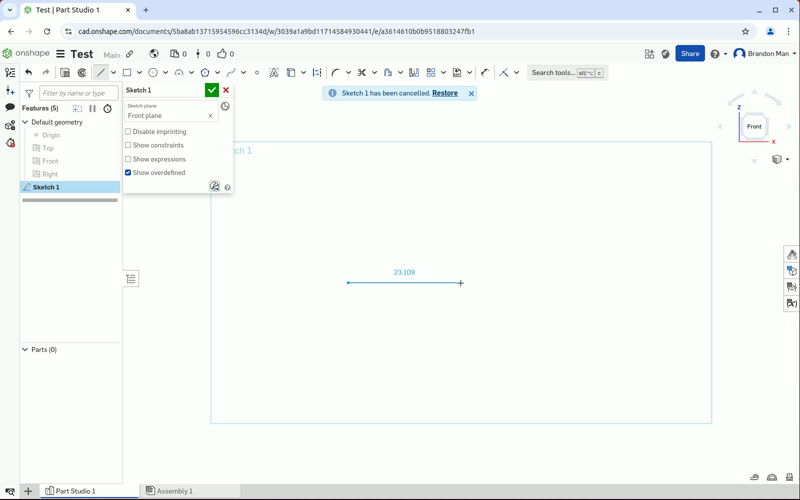
key_down(shift)
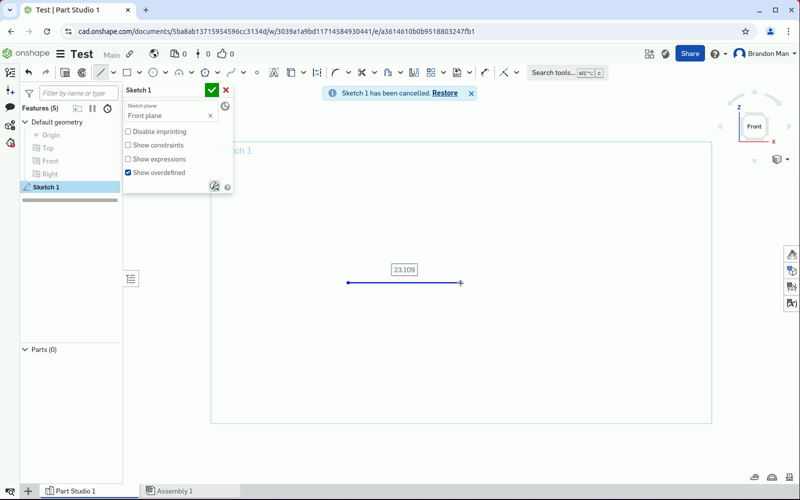
mouse_move(460, 170)
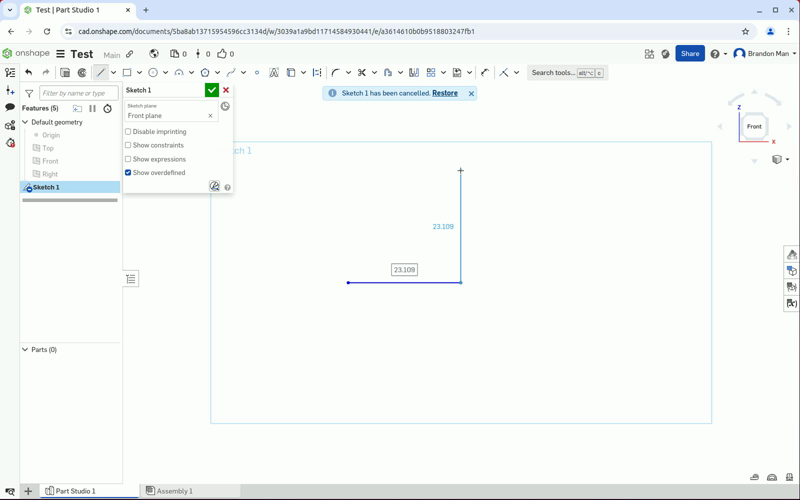
click(460, 170)
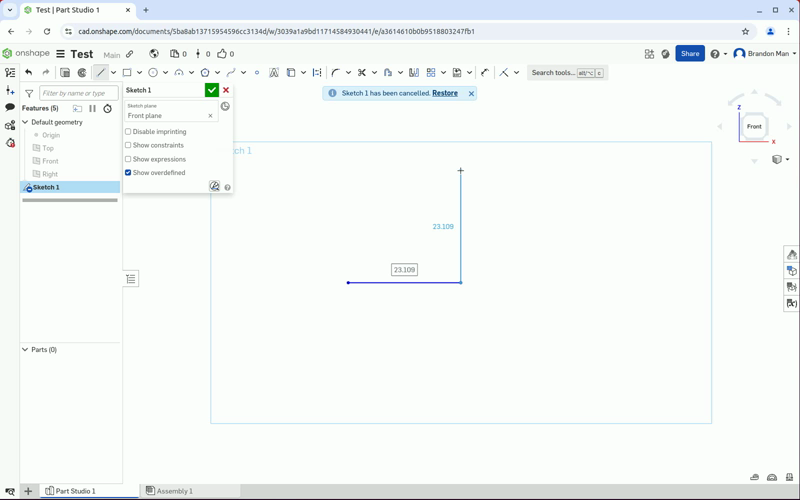
key_up(shift)
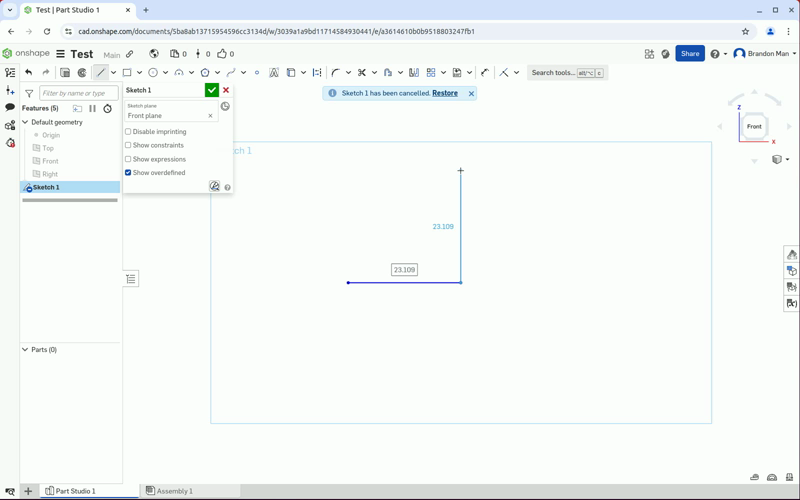
key_down(shift)
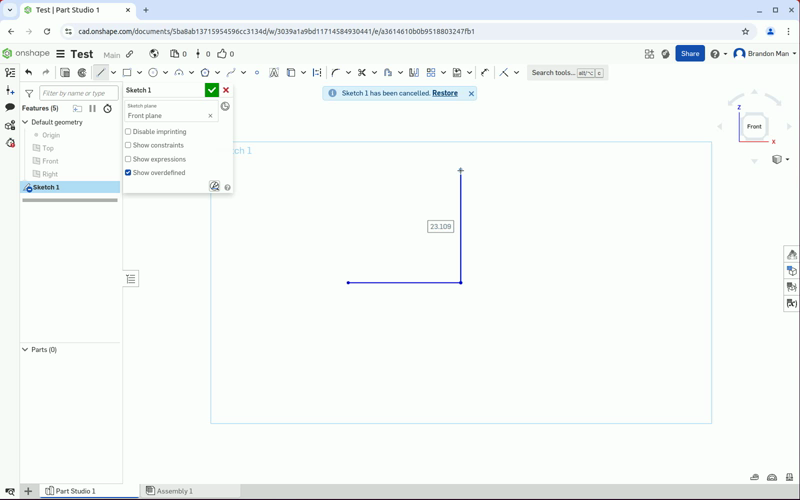
mouse_move(348, 170)
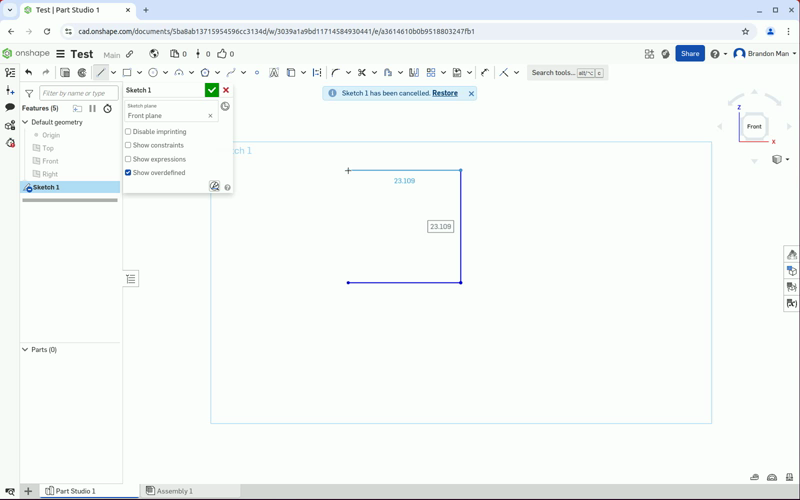
click(348, 170)
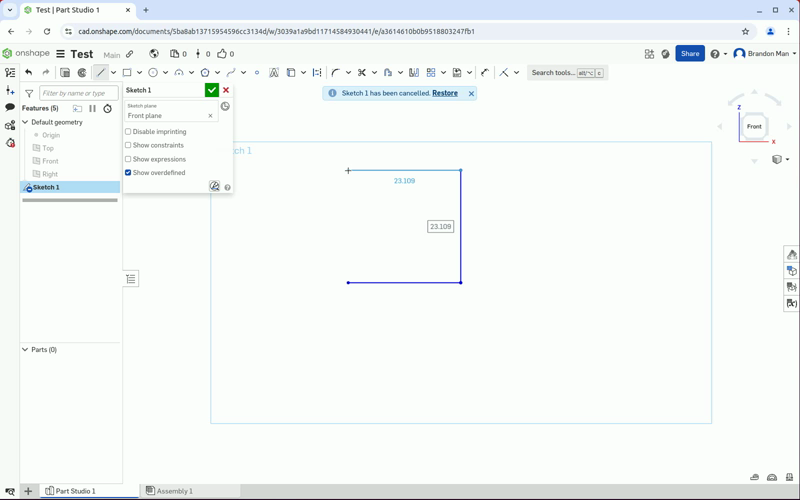
key_up(shift)
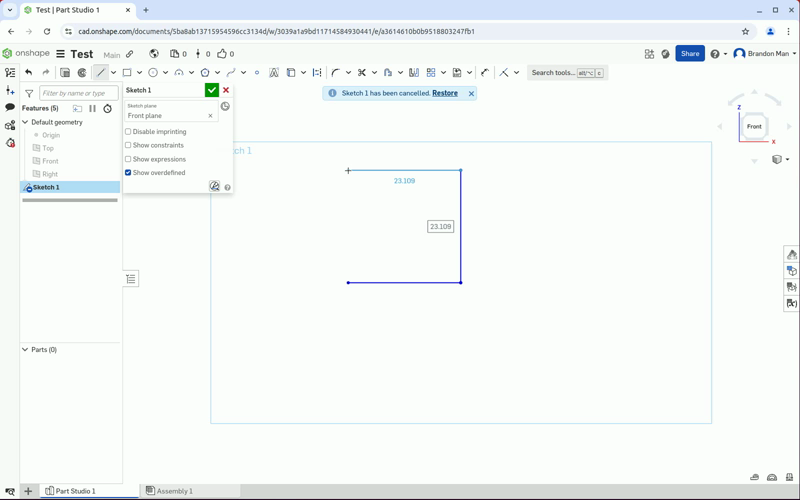
key_down(shift)
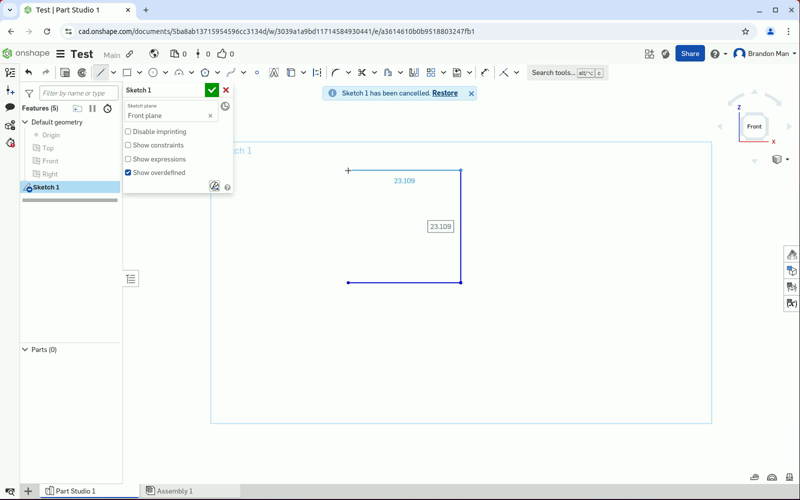
mouse_move(348, 282)
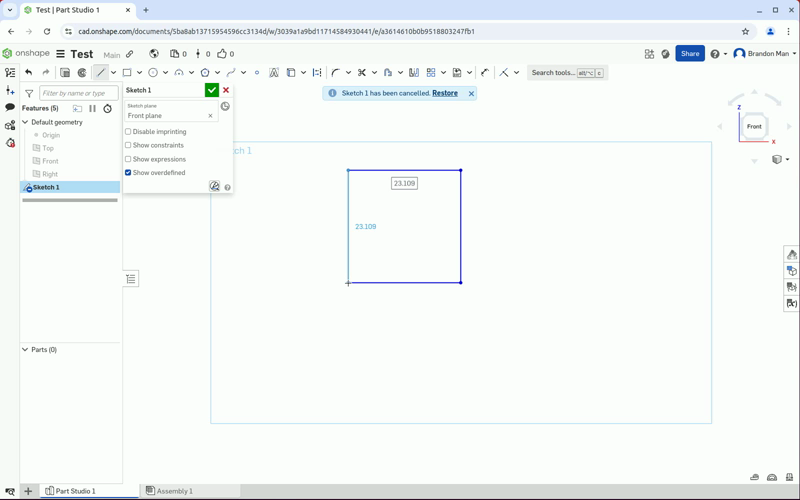
key_up(shift)
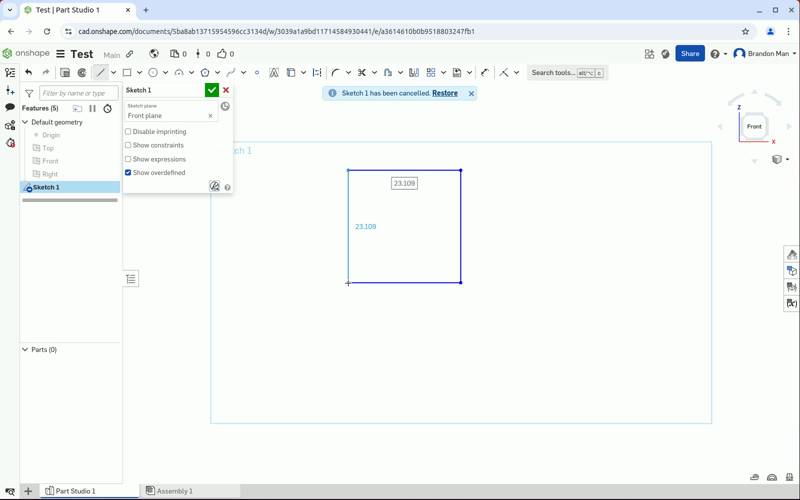
click(348, 282)
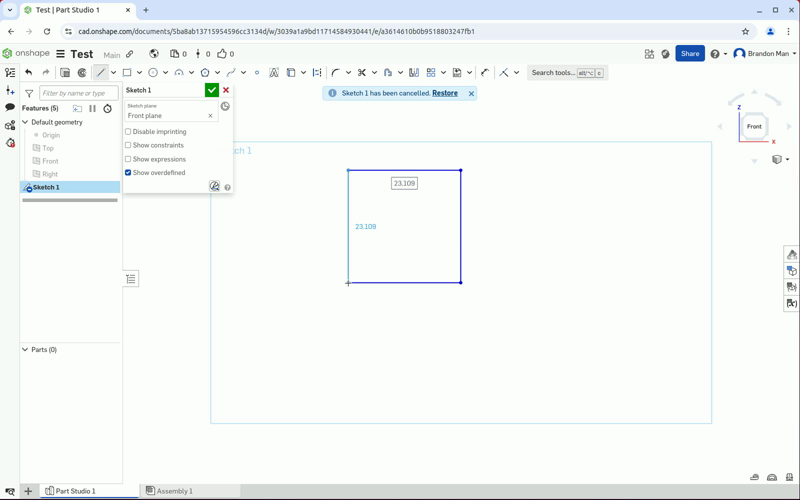
key(esc)
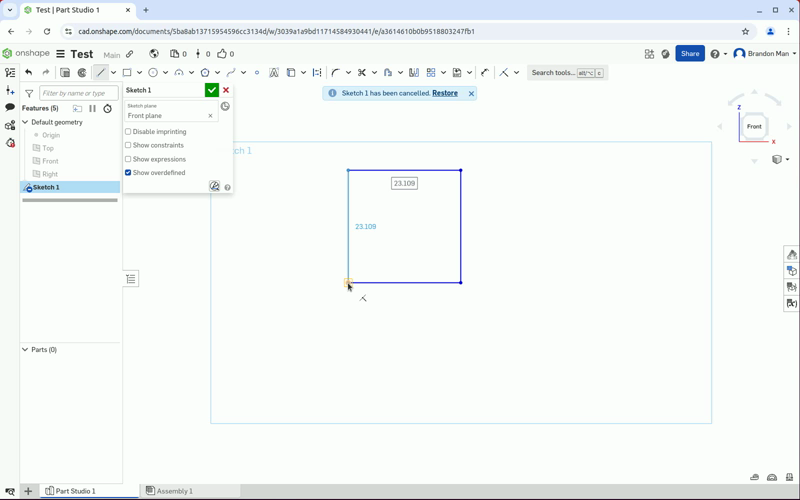
mouse_move(415, 183)
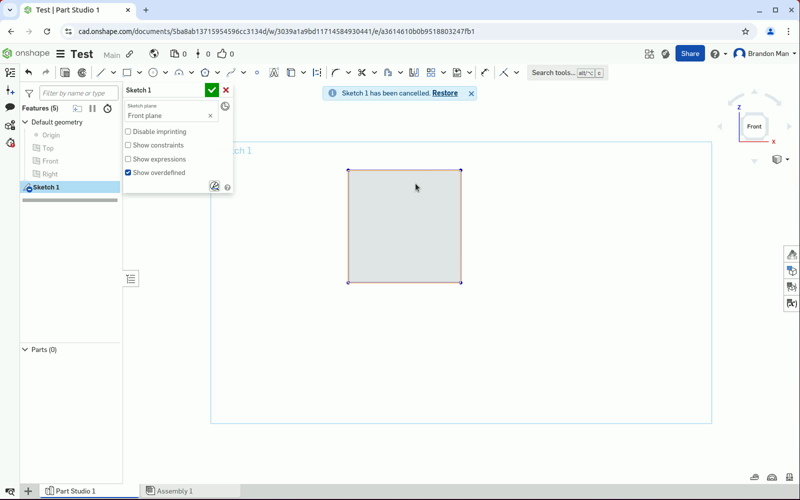
click(415, 183)
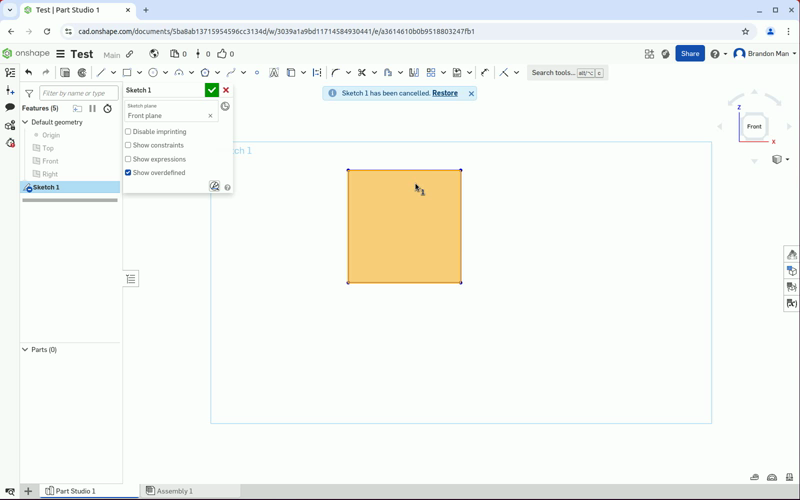
mouse_move(73, 352)
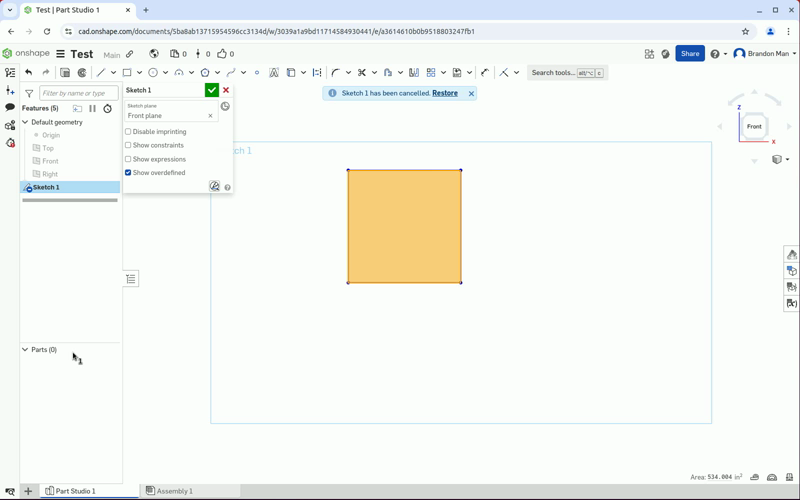
key(shift+y)
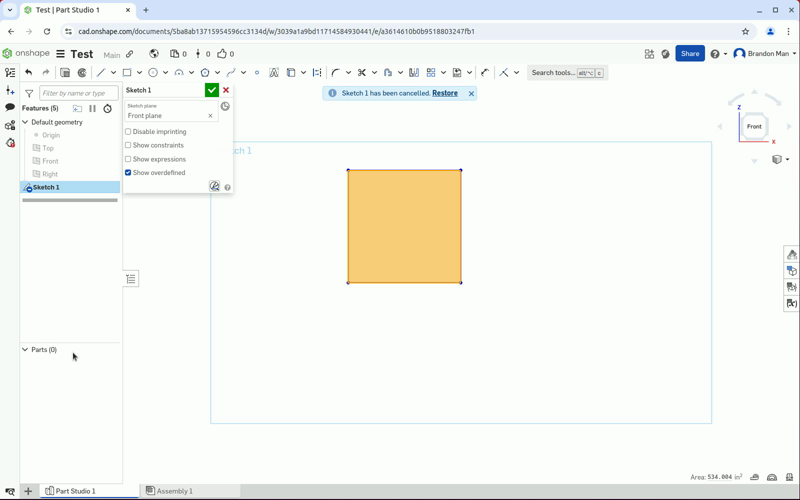
key(shift+e)
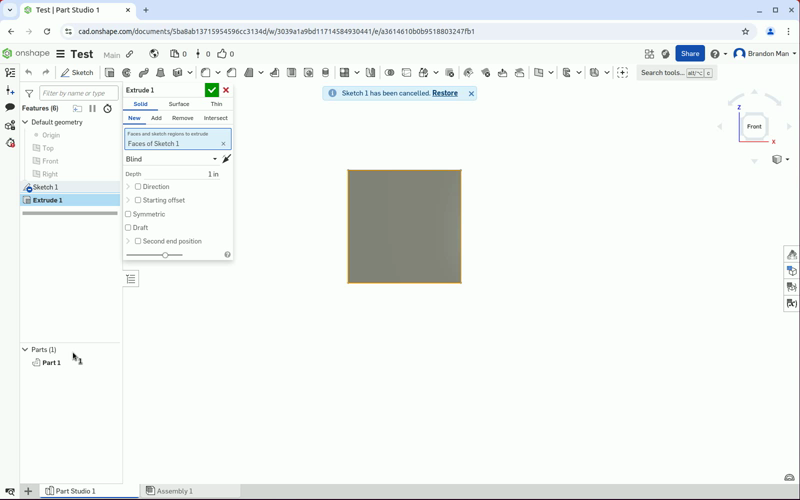
mouse_move(143, 106)
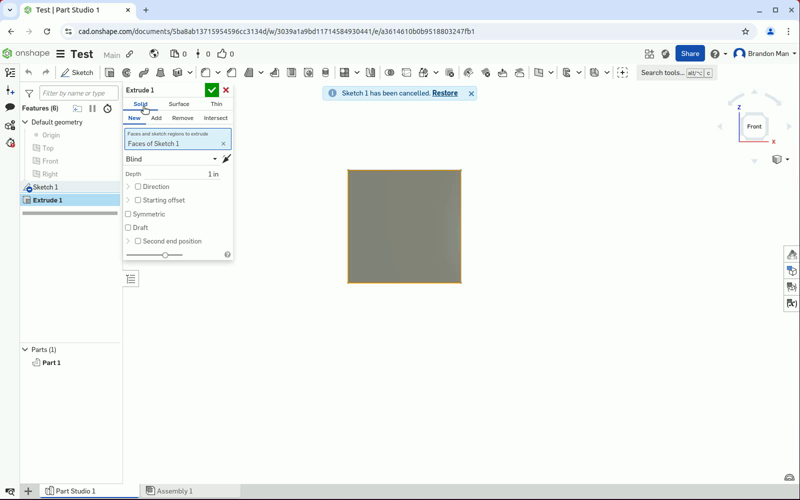
click(143, 106)
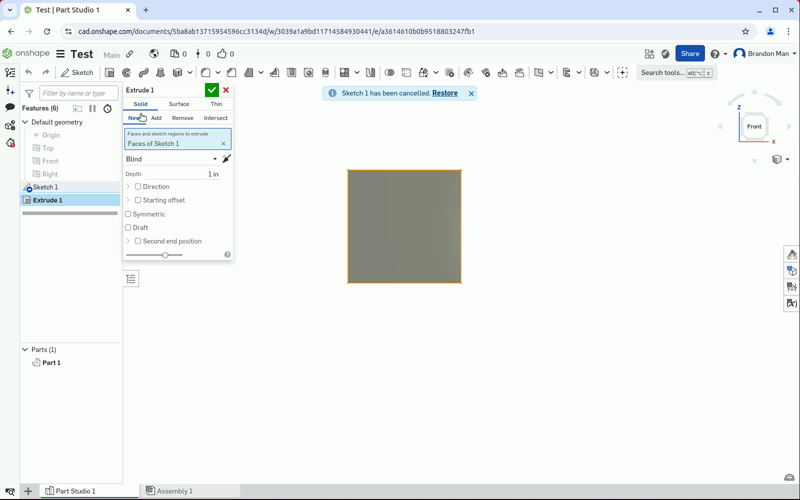
mouse_move(137, 120)
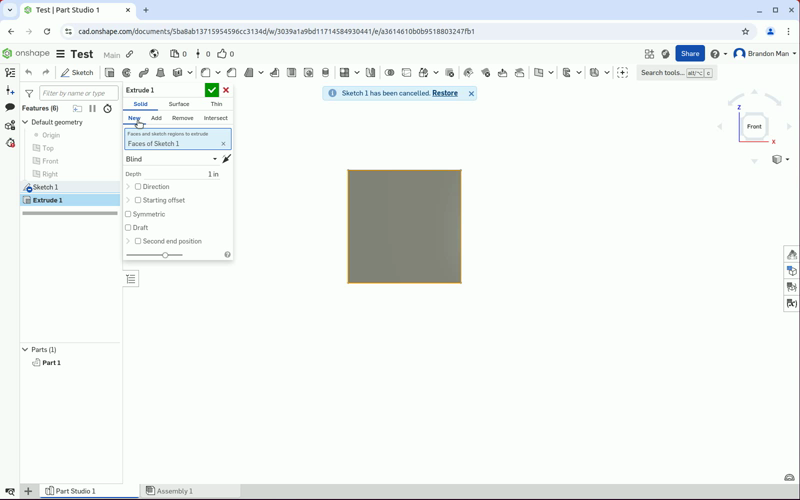
click(137, 120)
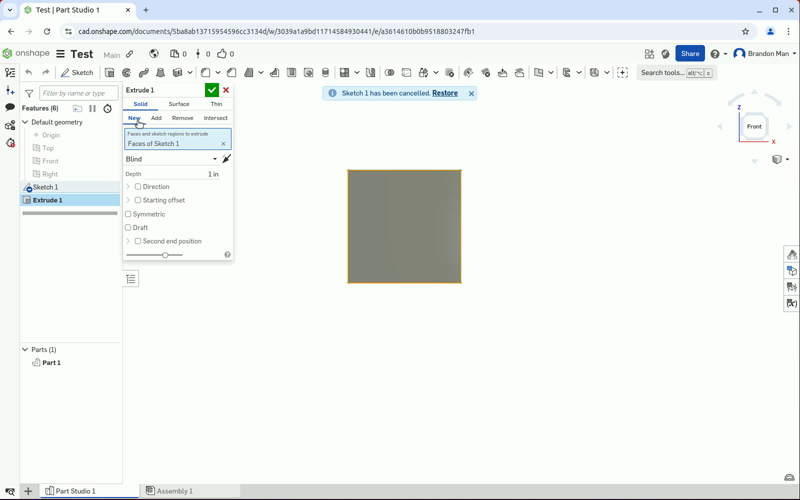
key(tab, 4)
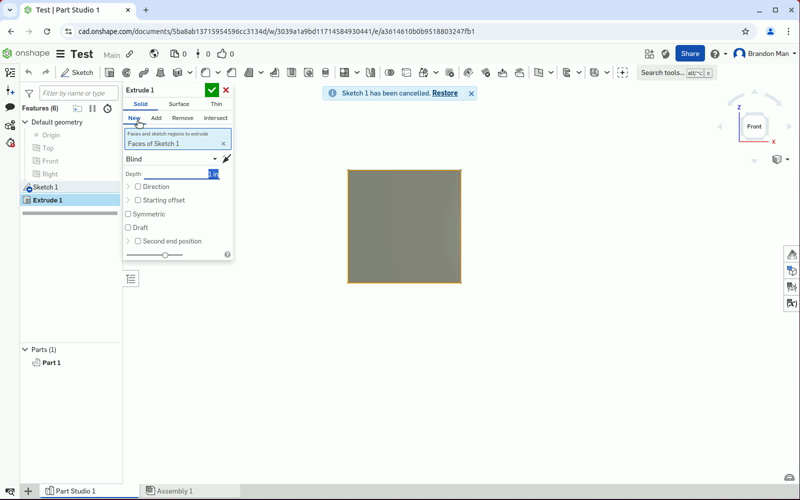
text(23.108)
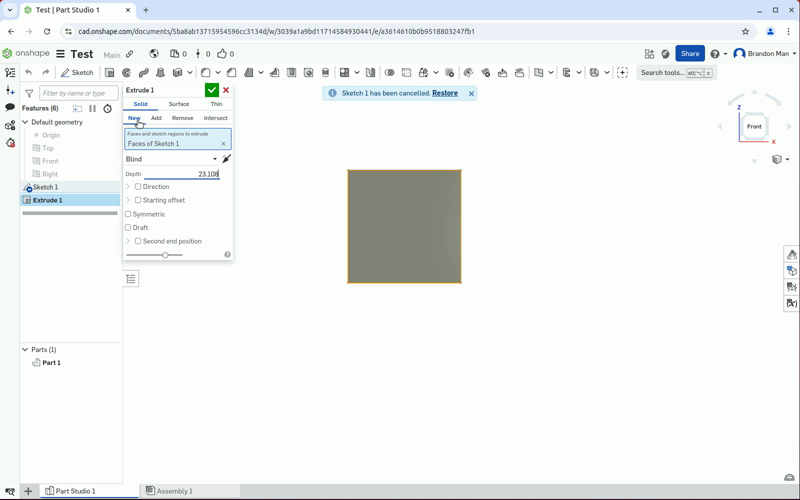
key(tab, 3)
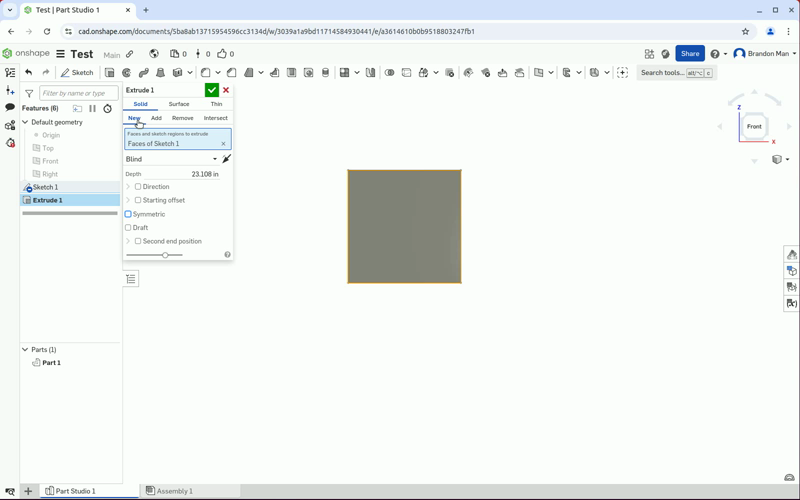
key(space)
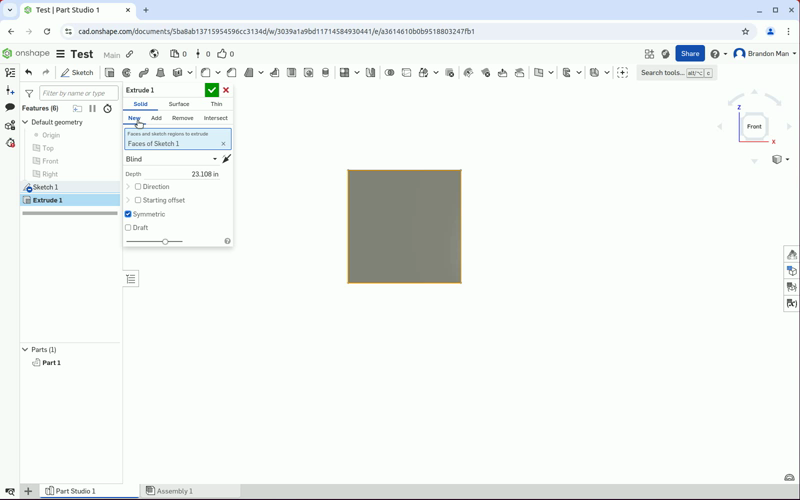
key(enter)
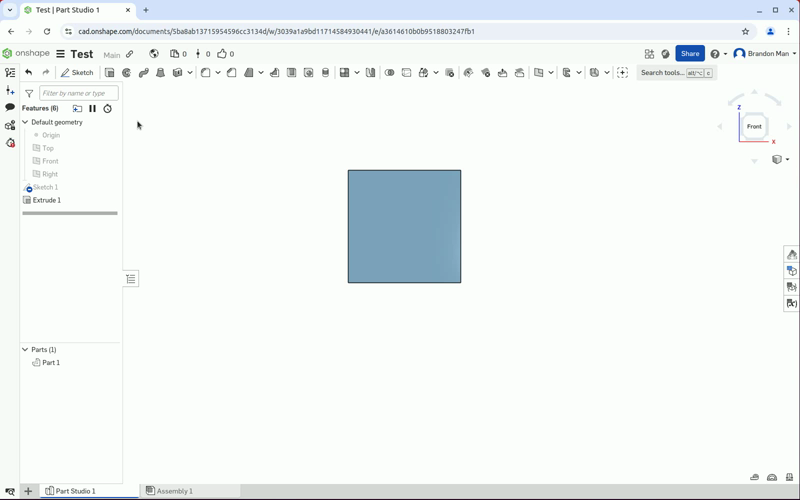
key(shift+h)
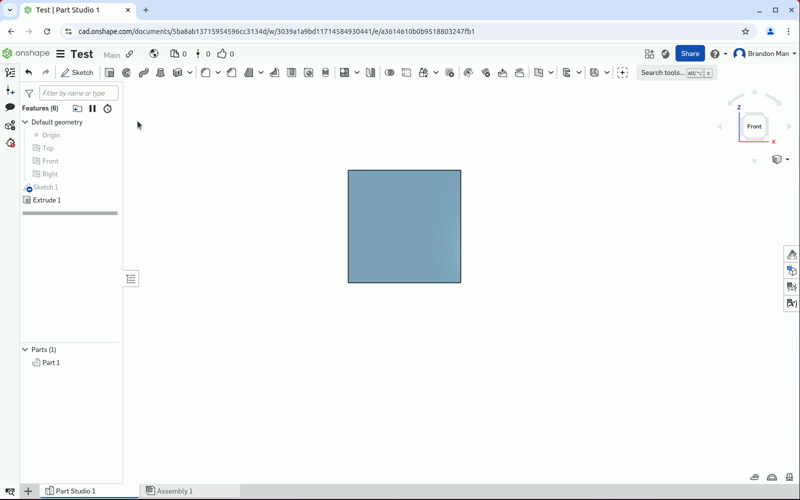
key(shift+h)
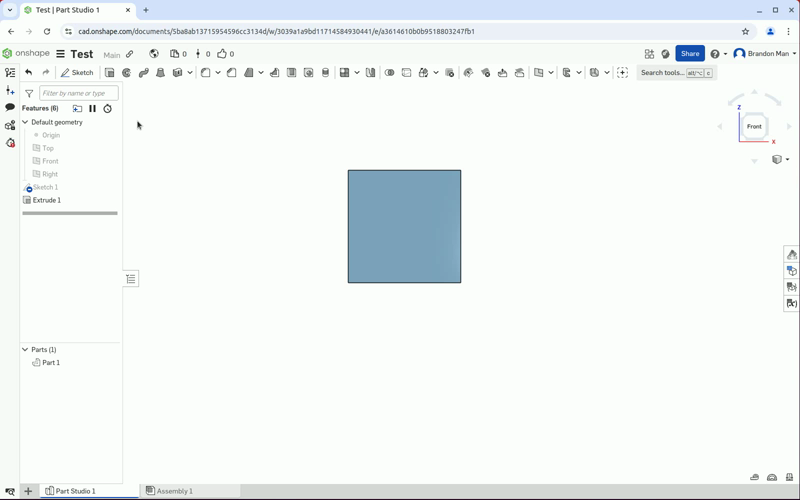
mouse_move(73, 189)
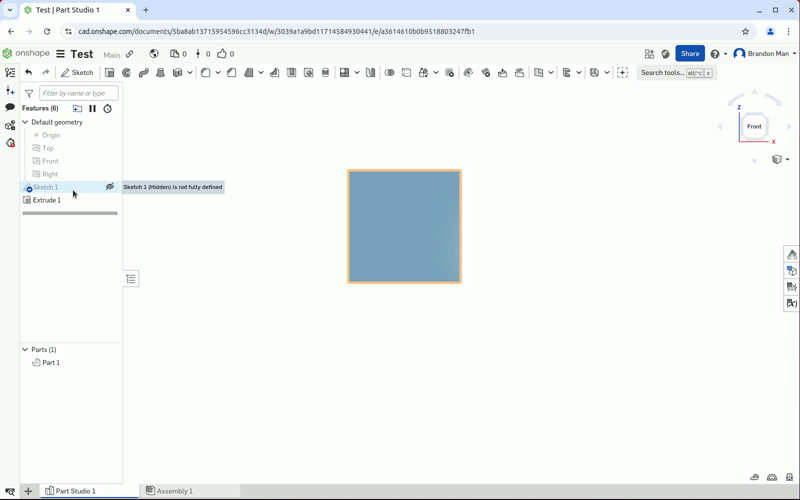
click(73, 189)
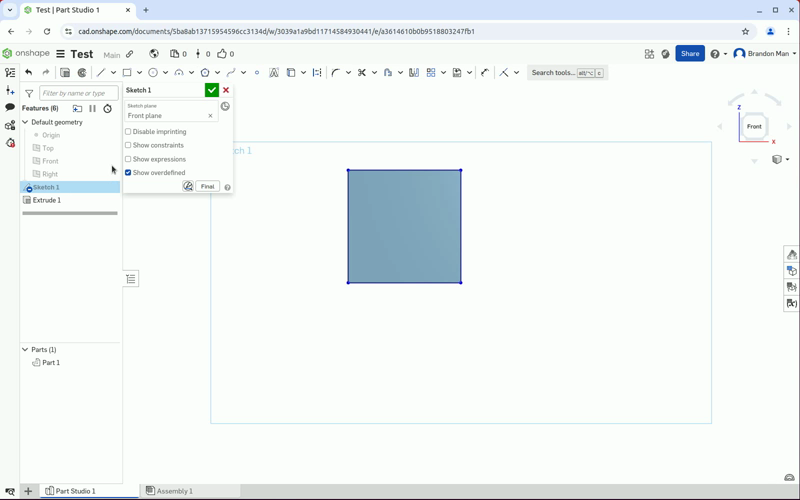
mouse_move(229, 92)
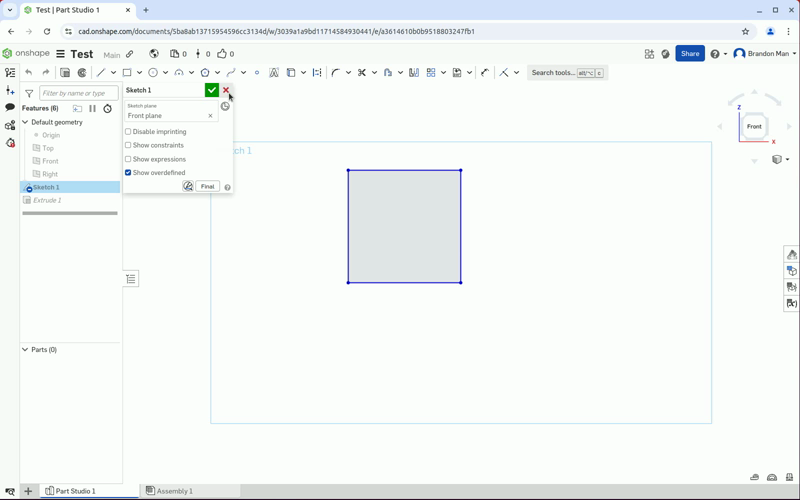
click(229, 92)
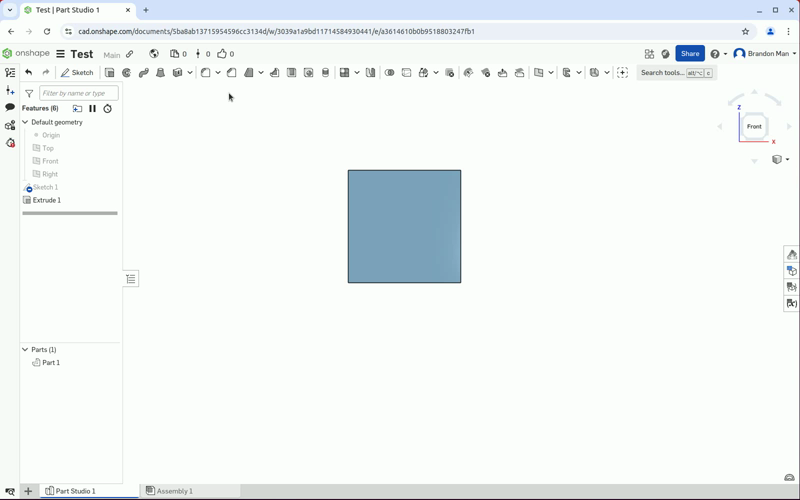
mouse_move(73, 352)
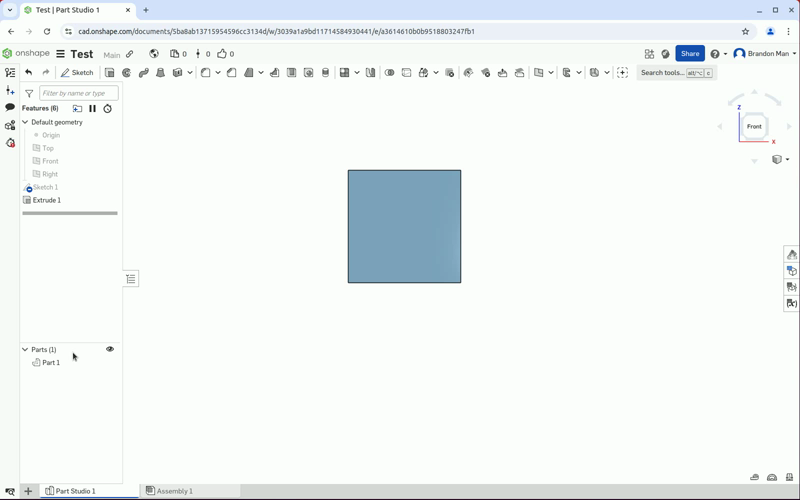
key(y)
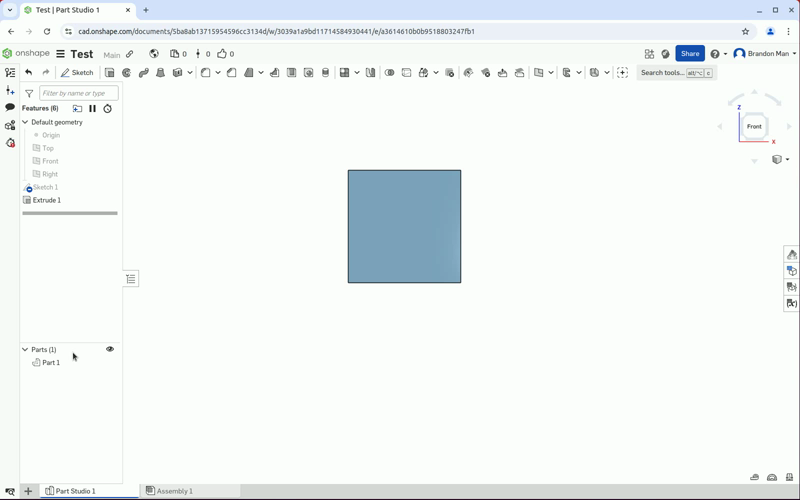
key(shift+p)
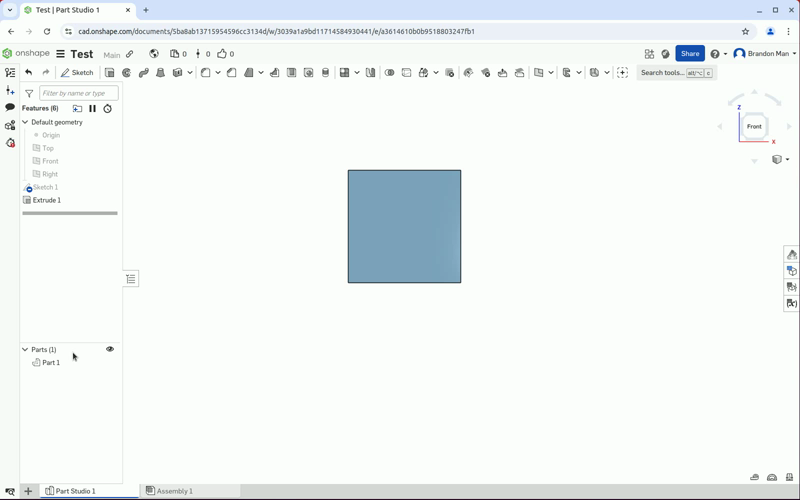
key(space)
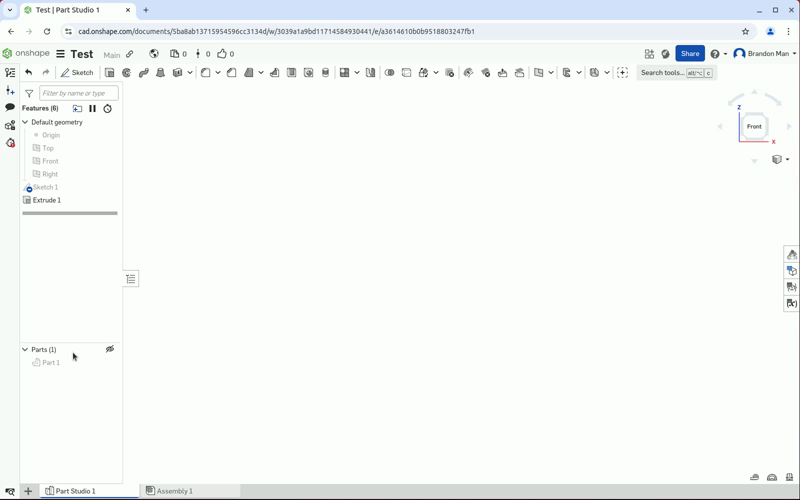
key_down(shift)
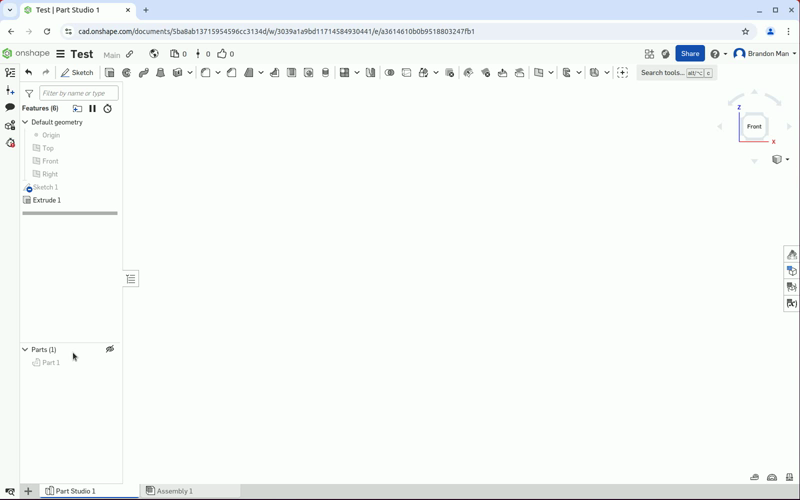
key(left)
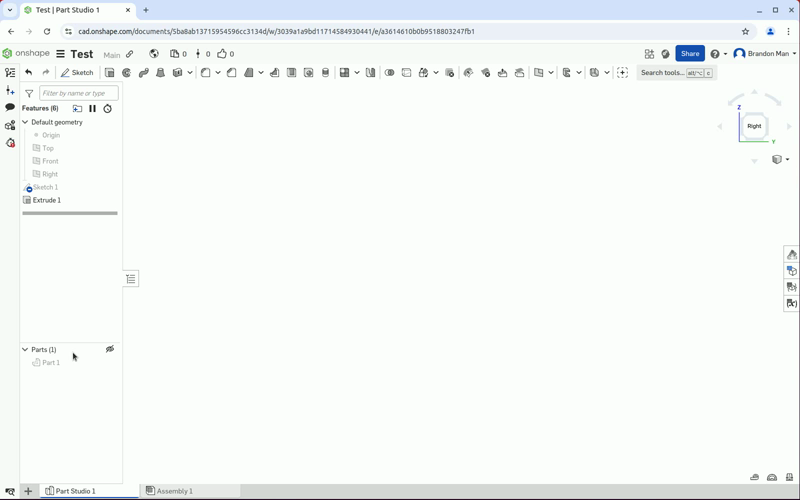
key_up(shift)
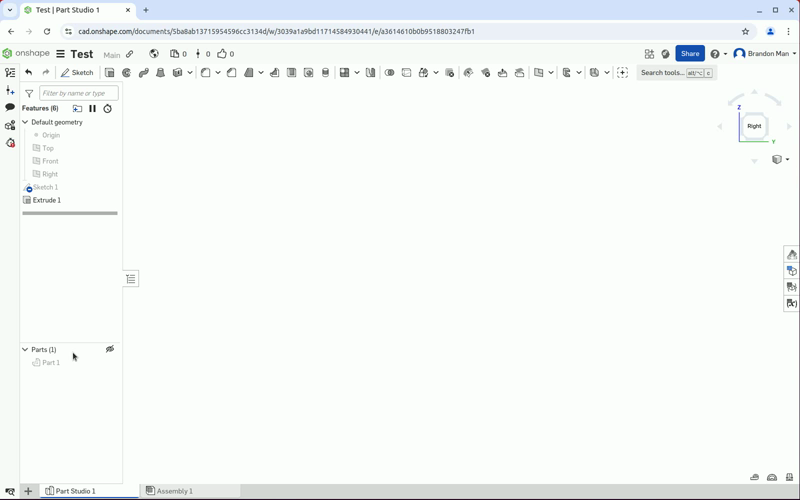
mouse_move(73, 352)
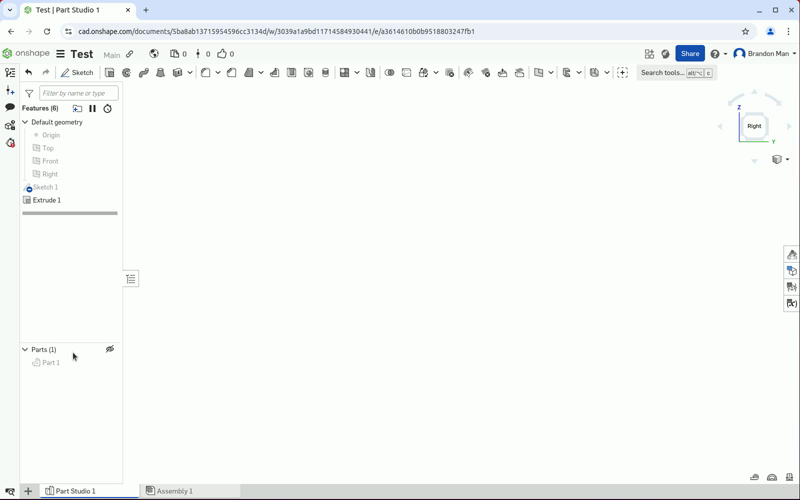
key(shift+y)
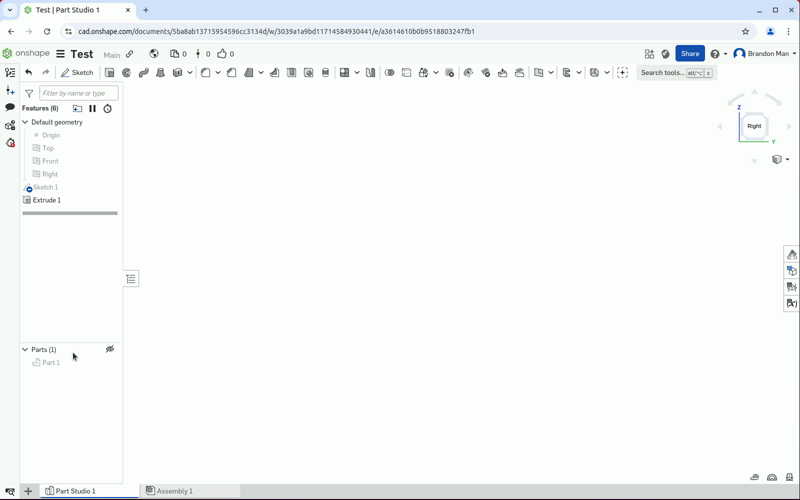
key(shift+s)
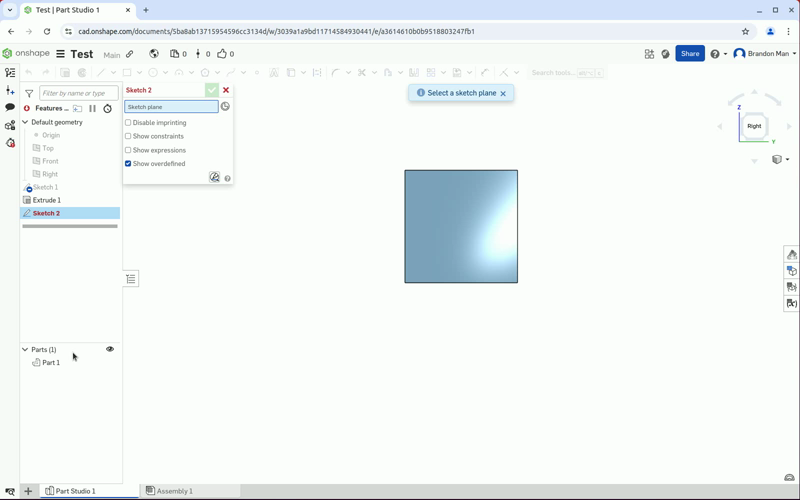
mouse_move(73, 176)
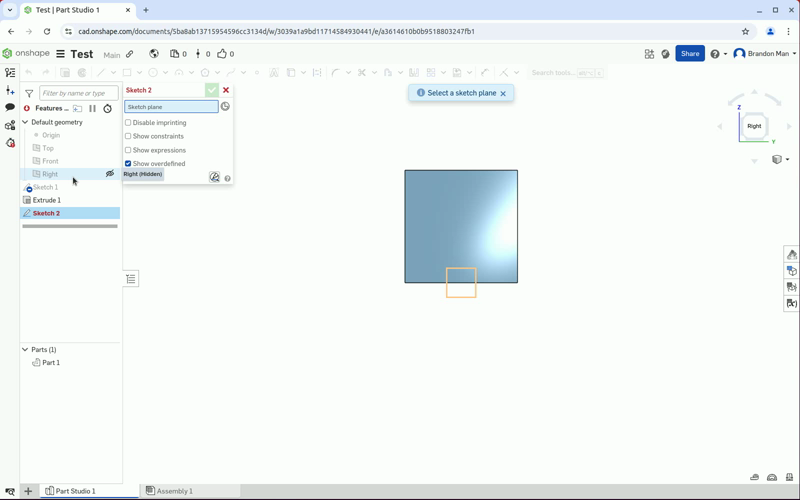
click(73, 176)
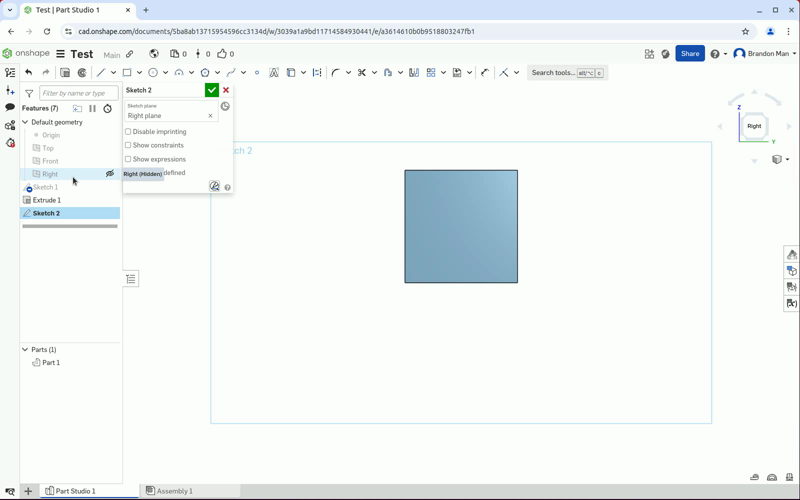
mouse_move(73, 352)
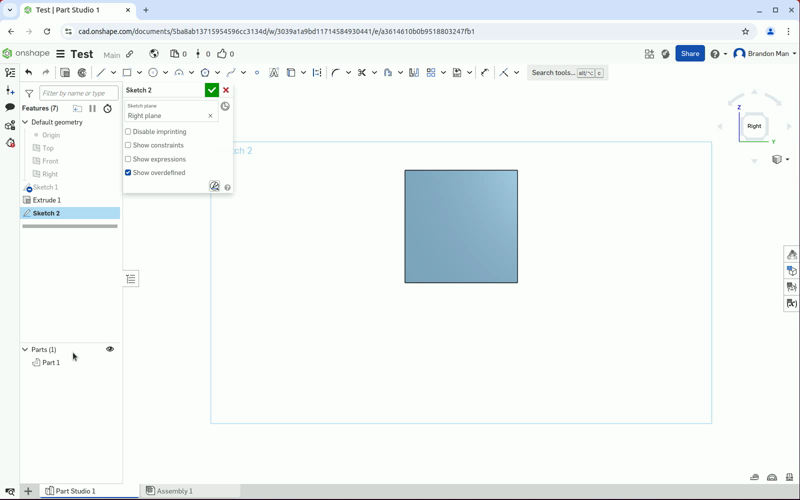
key(y)
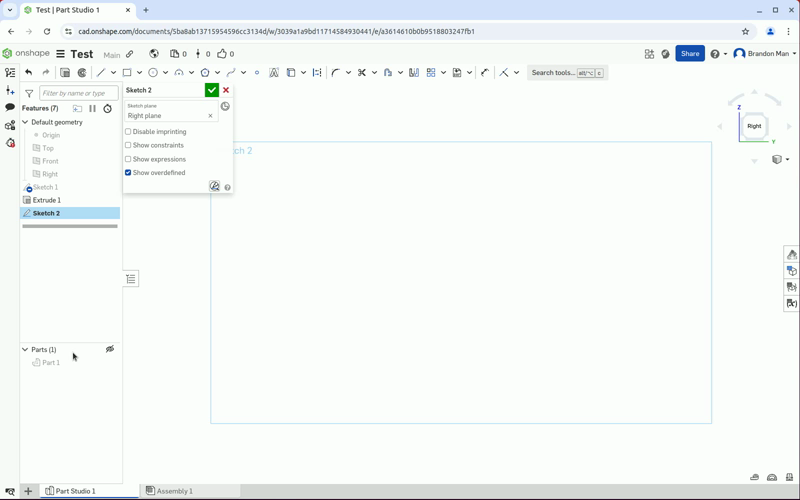
key(c)
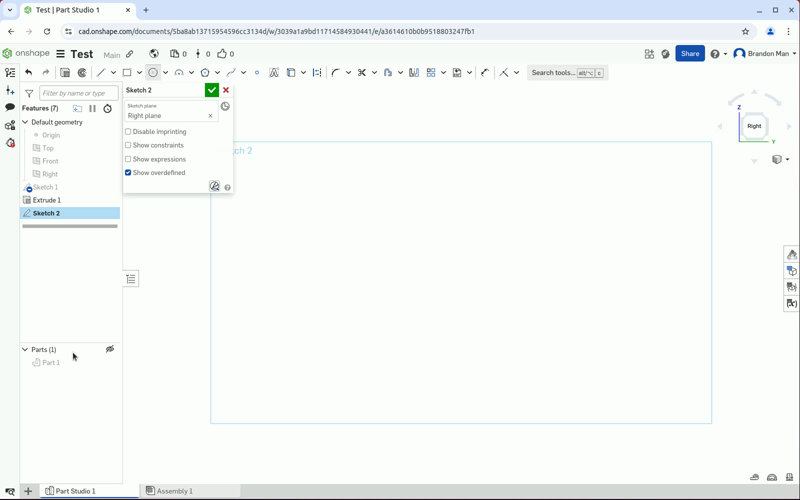
key_down(shift)
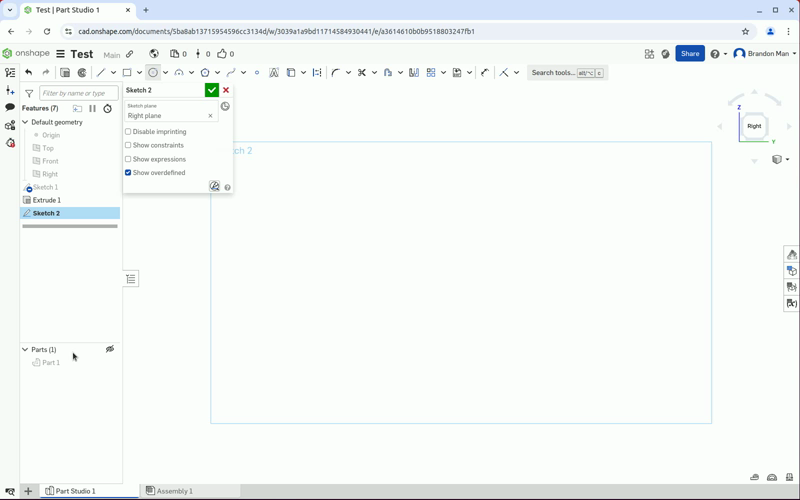
mouse_move(461, 227)
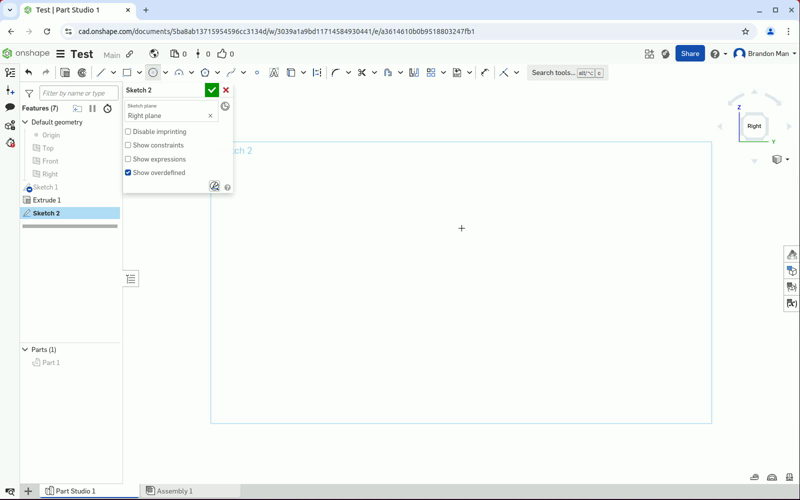
click(461, 227)
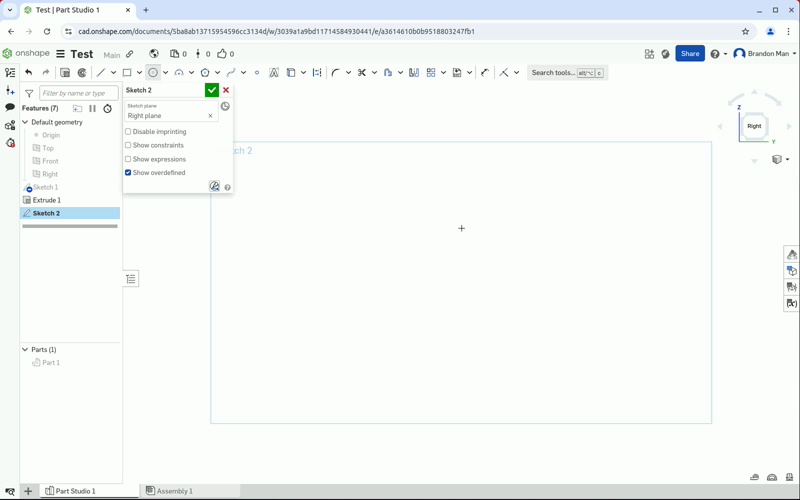
key_up(shift)
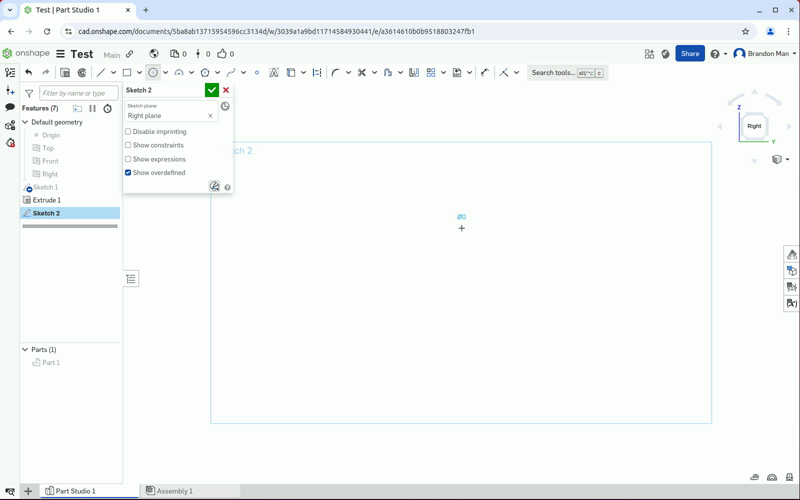
mouse_move(494, 227)
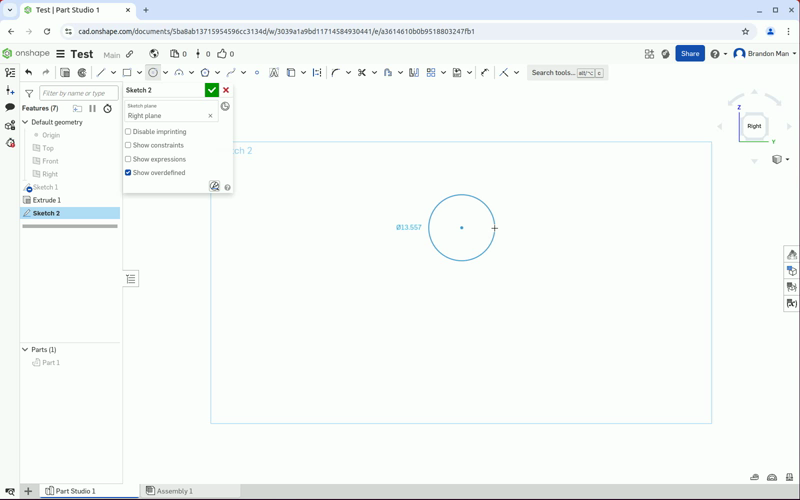
click(494, 227)
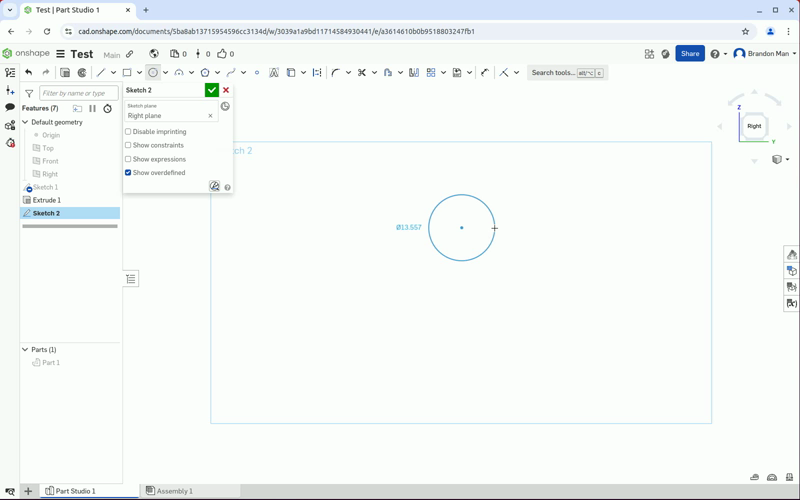
key(esc)
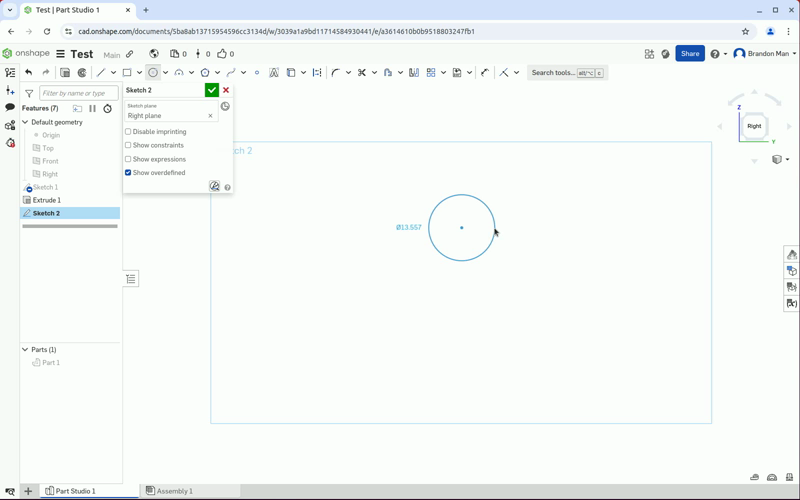
mouse_move(447, 248)
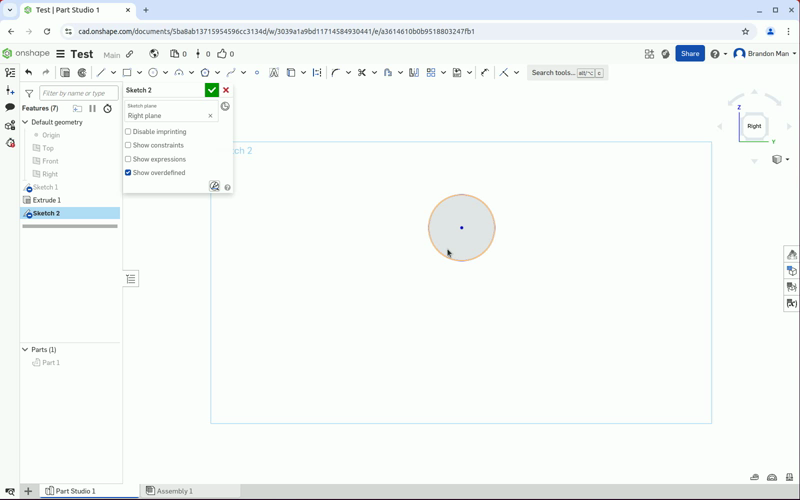
click(447, 248)
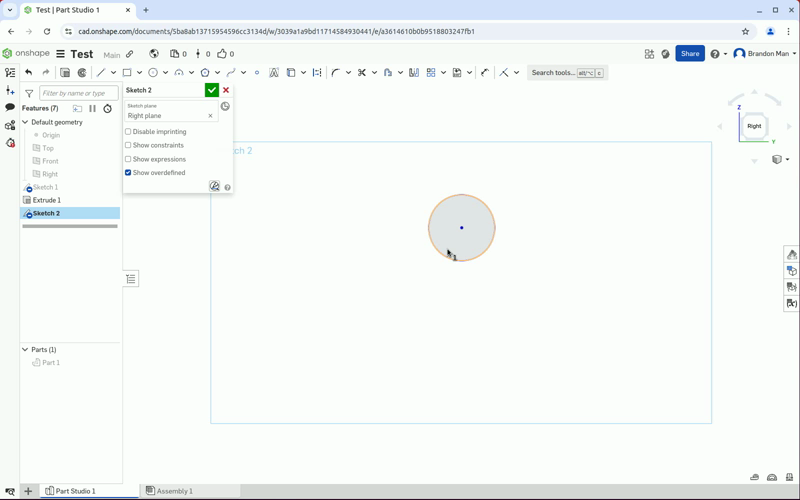
mouse_move(73, 352)
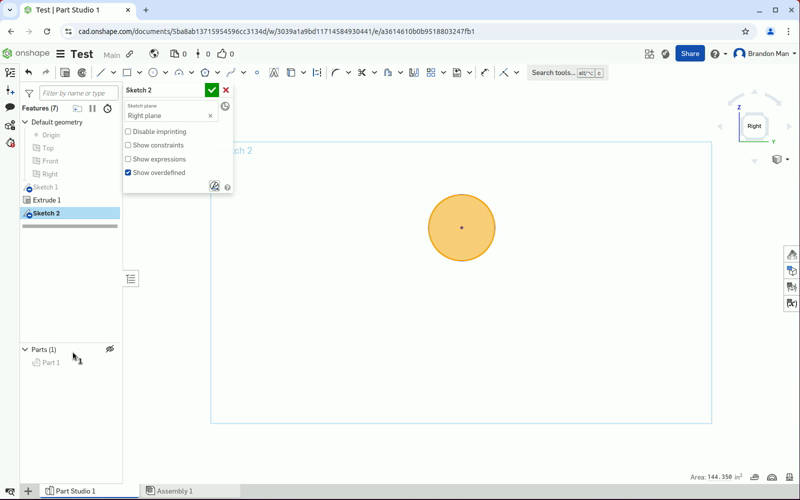
key(shift+y)
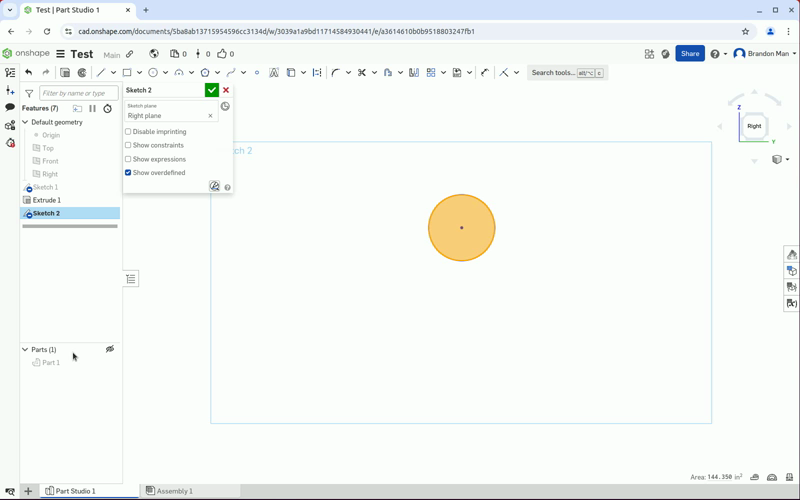
key(shift+e)
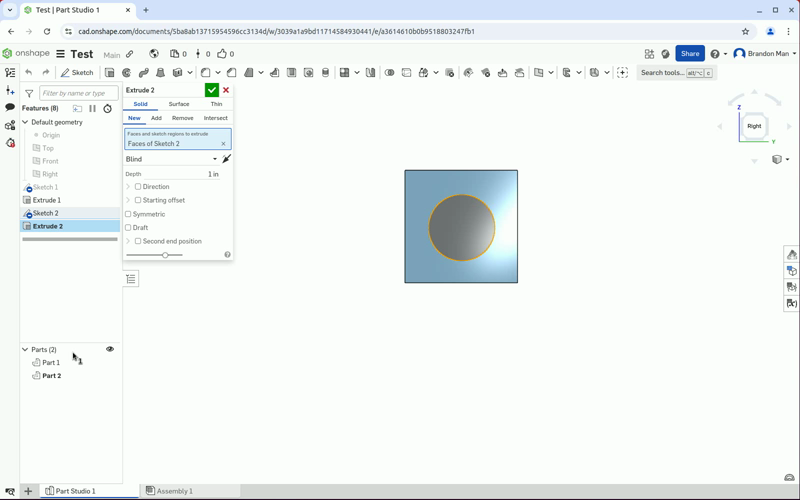
mouse_move(143, 106)
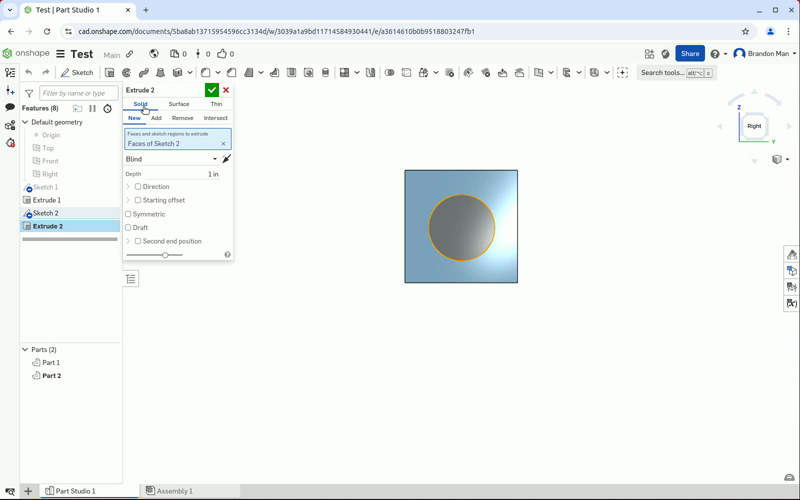
click(143, 106)
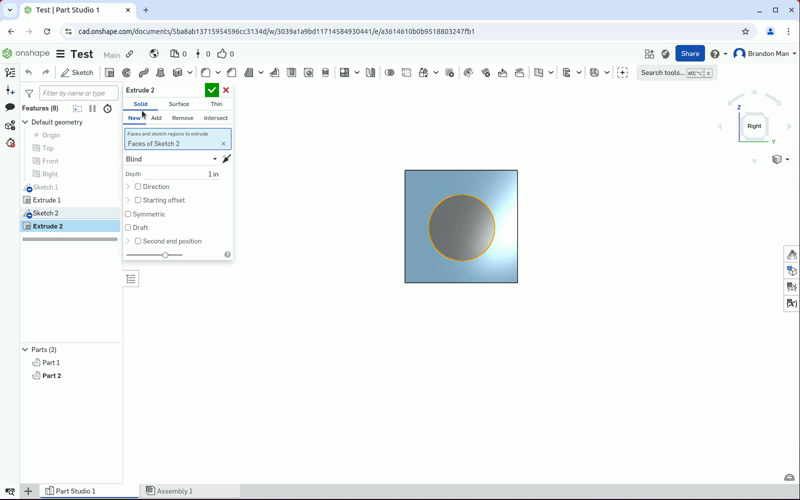
mouse_move(137, 120)
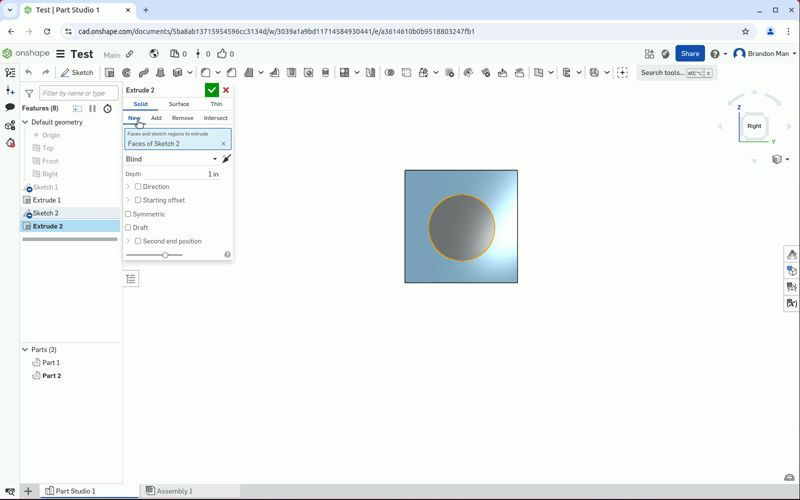
click(137, 120)
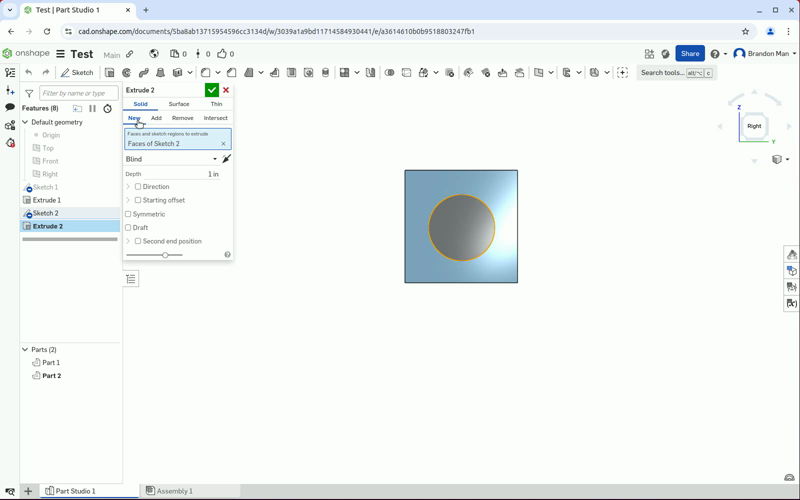
key(tab, 4)
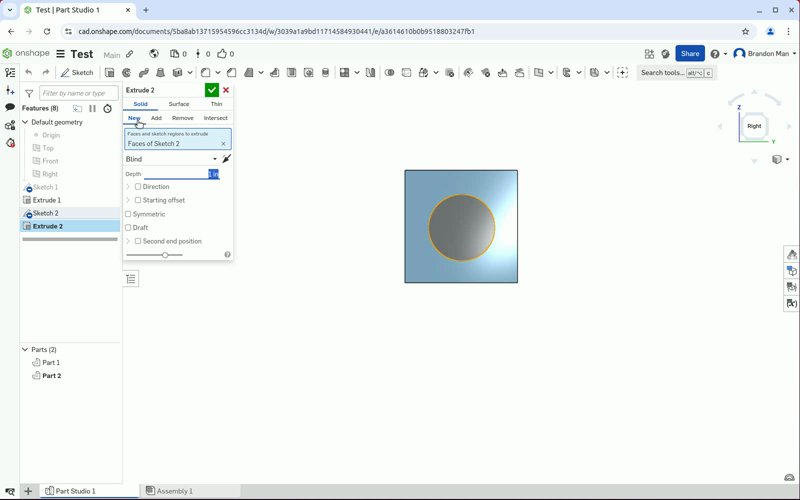
text(15.405)
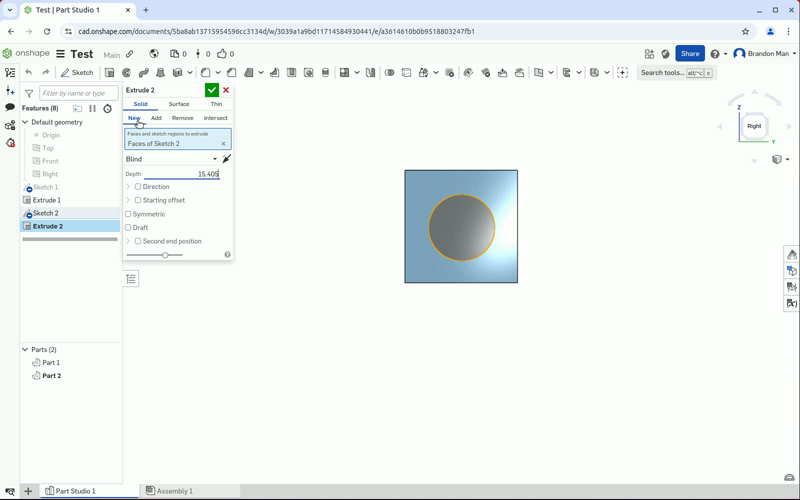
key(enter)
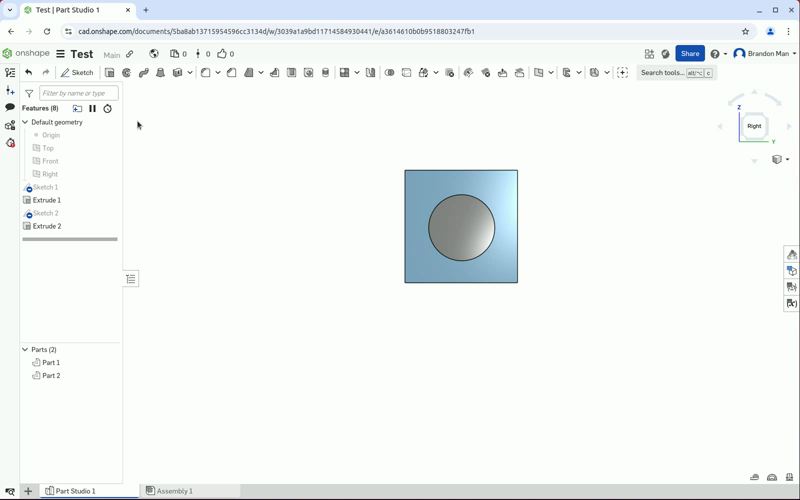
key(shift+h)
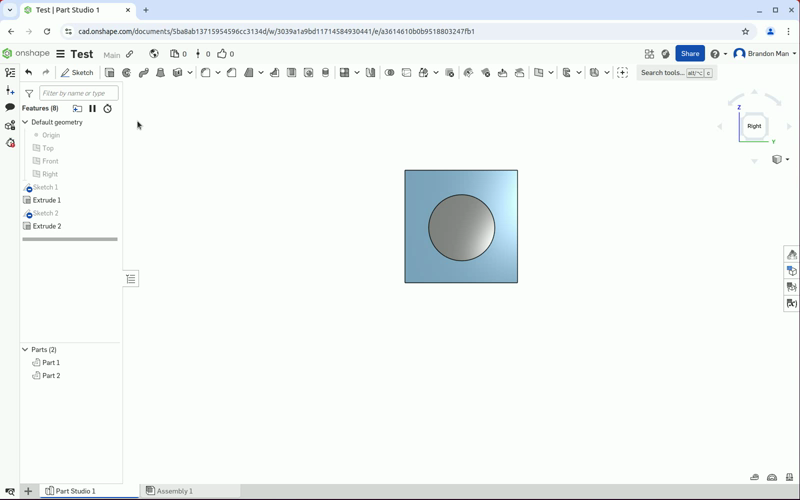
key(shift+h)
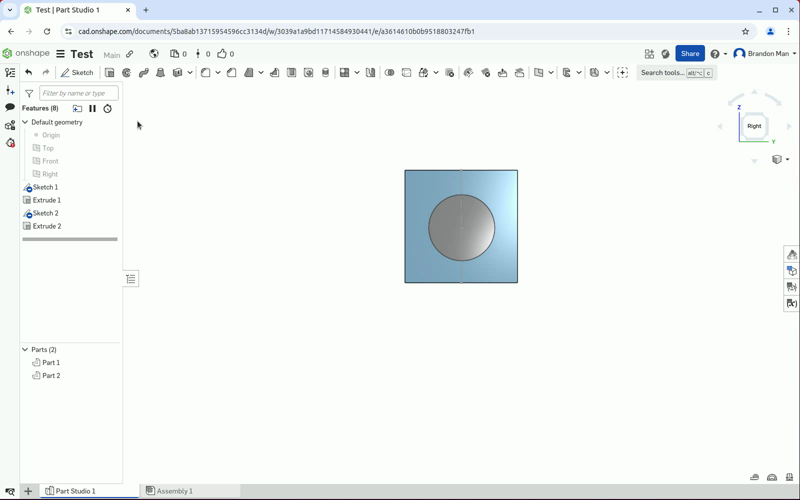
key(shift+7)
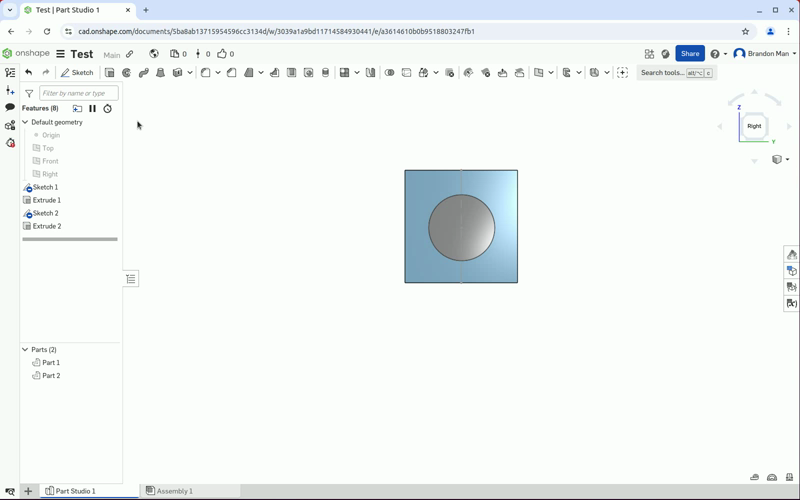
key(right, 2)
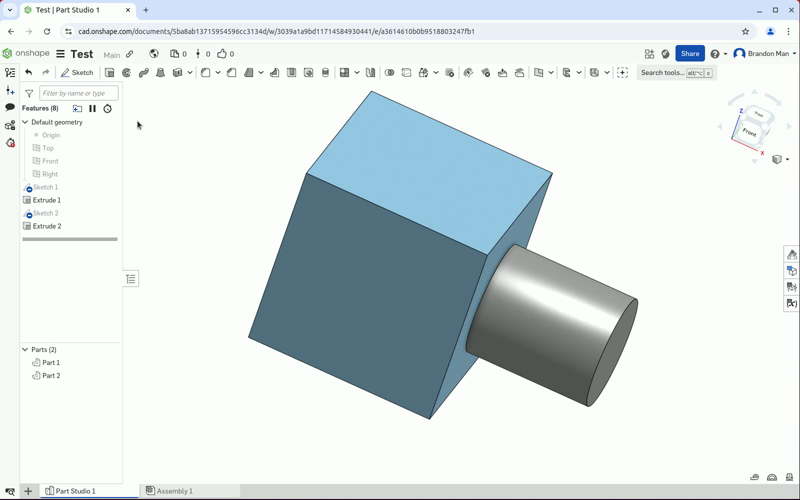
key(down, 2)
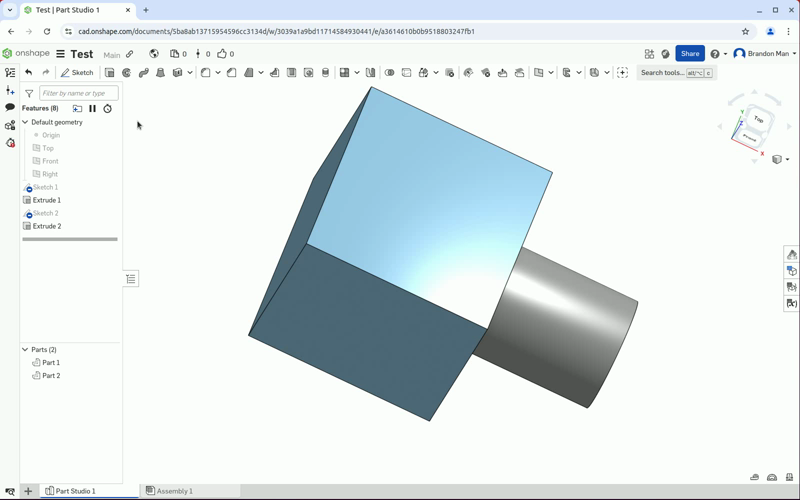
key(up, 2)
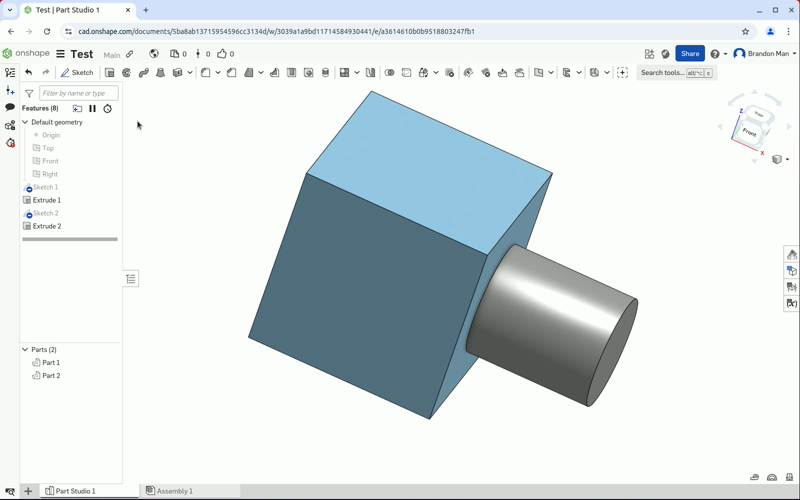
key(left, 2)
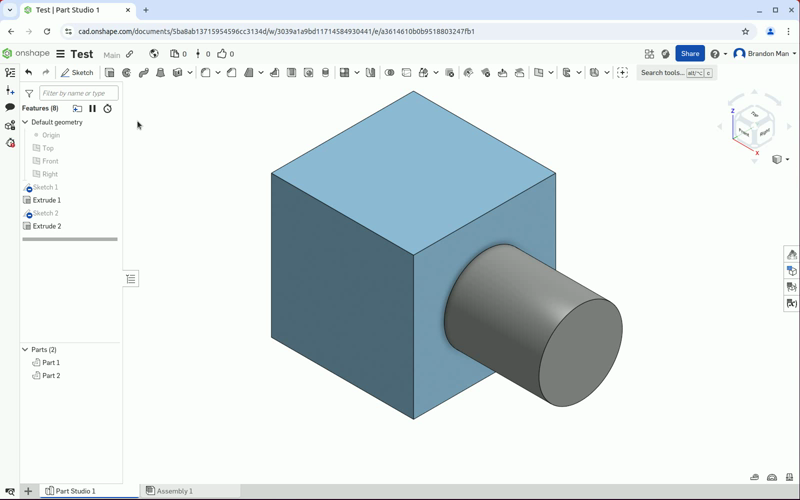
mouse_move(73, 189)
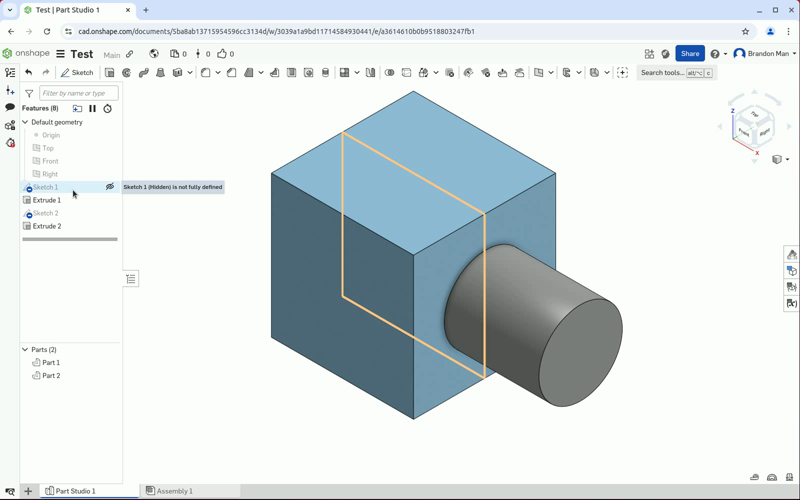
click(73, 189)